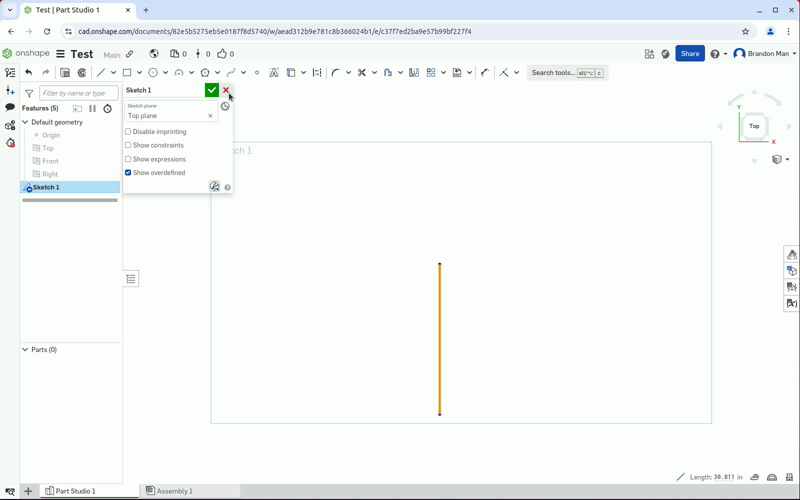
key(shift+h)
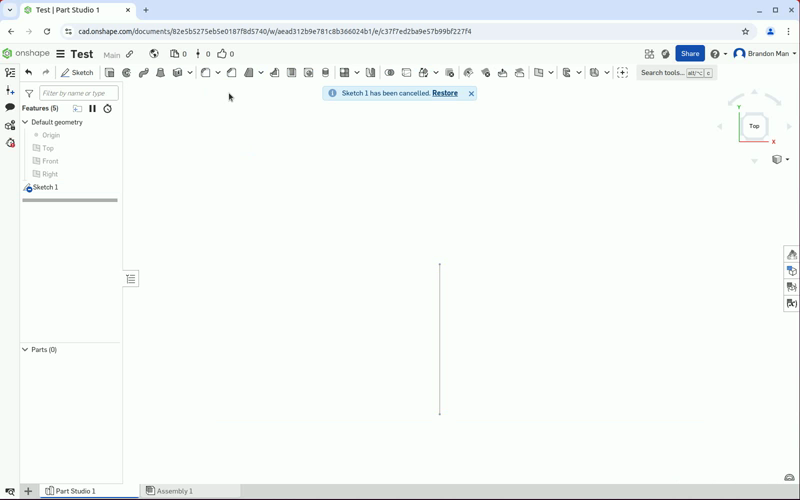
key(shift+s)
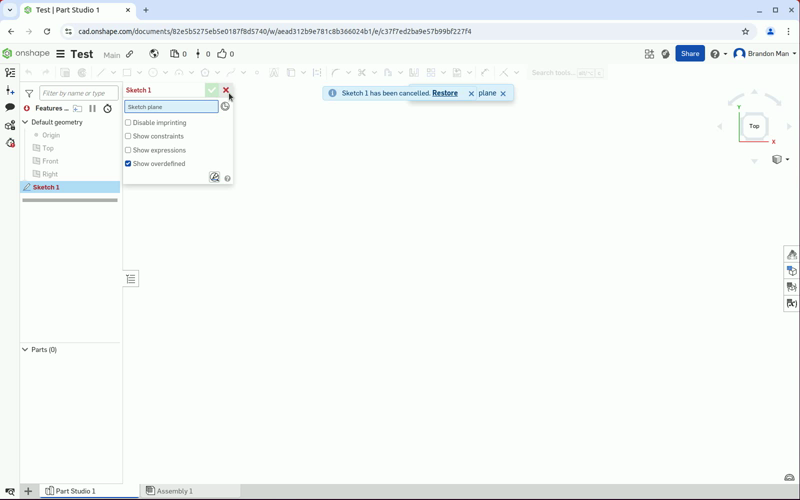
mouse_move(73, 150)
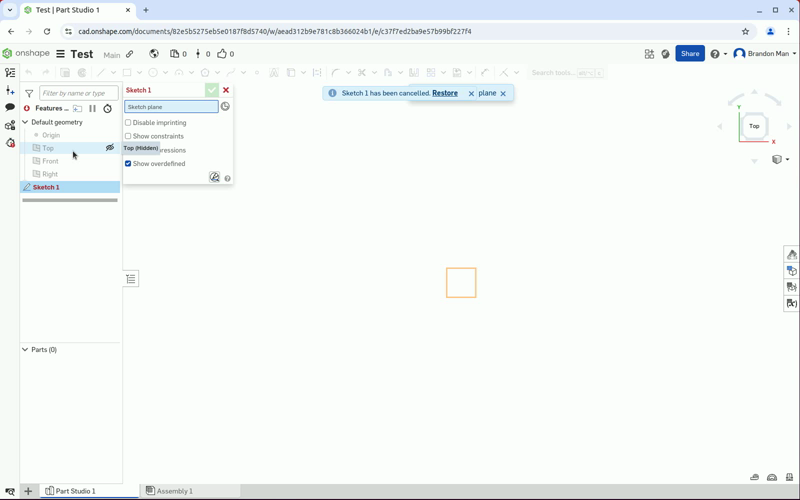
click(73, 150)
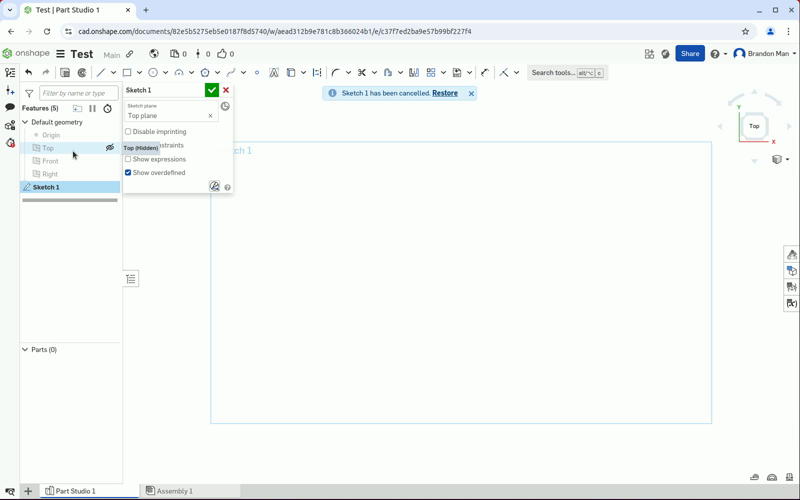
mouse_move(73, 352)
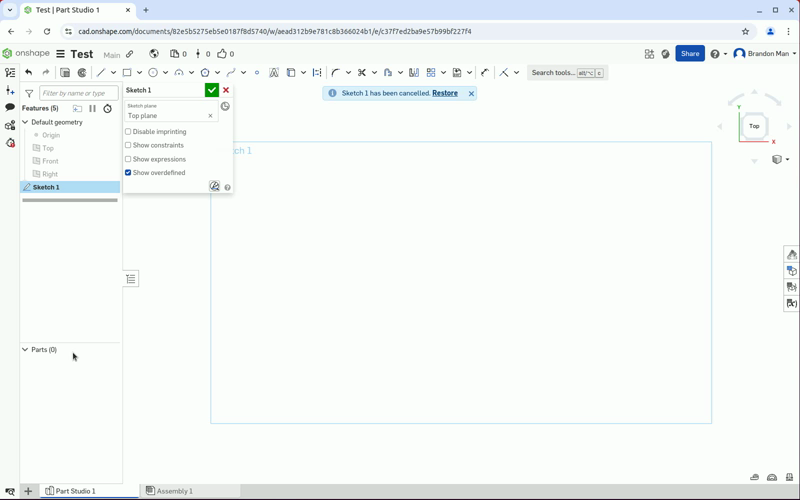
key(y)
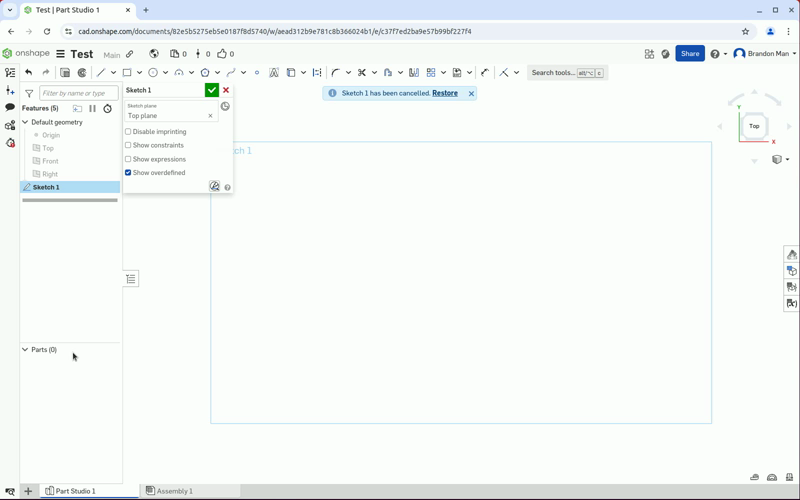
key(l)
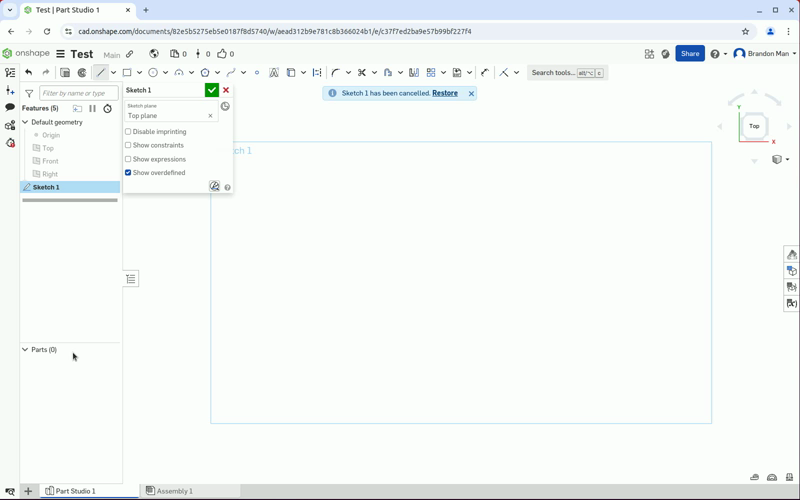
key_down(shift)
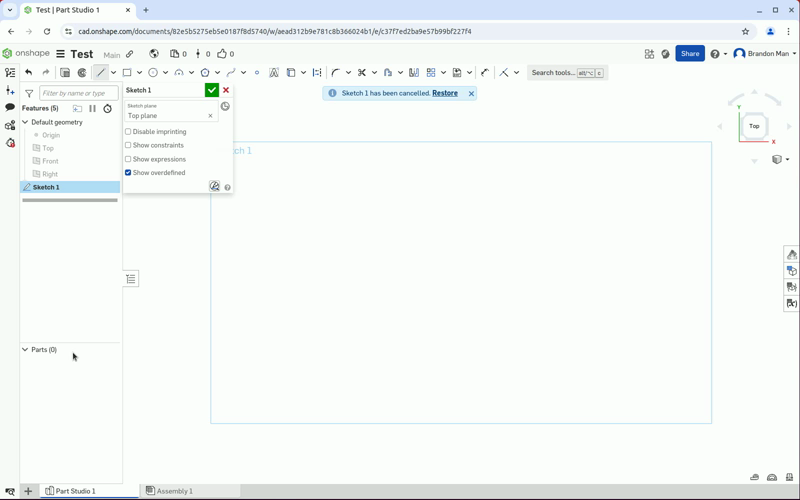
mouse_move(363, 339)
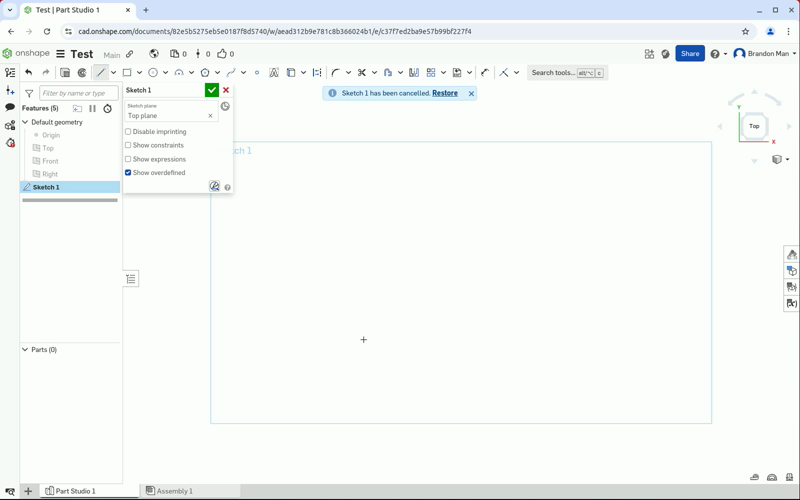
click(363, 339)
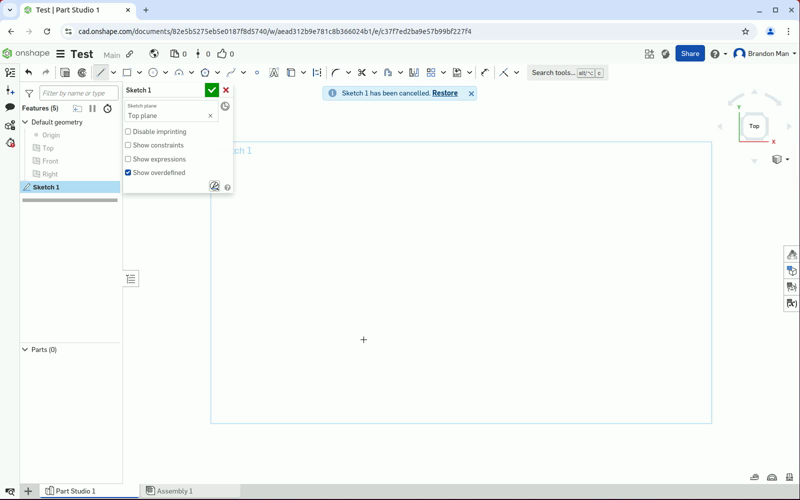
key_up(shift)
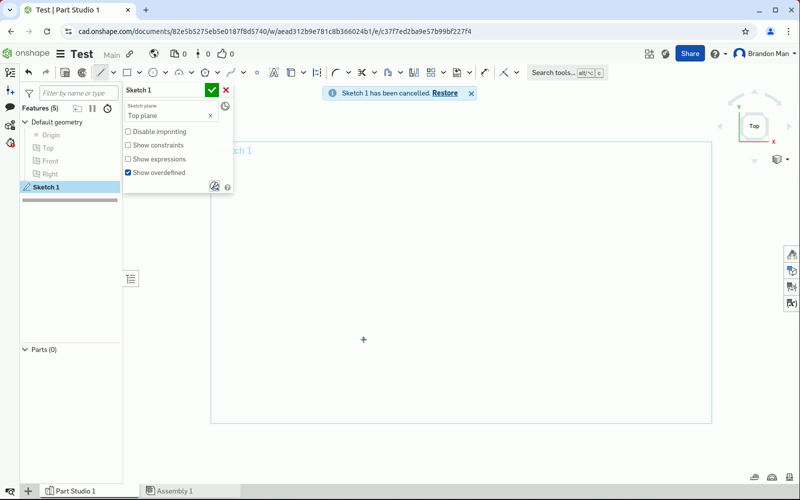
key_down(shift)
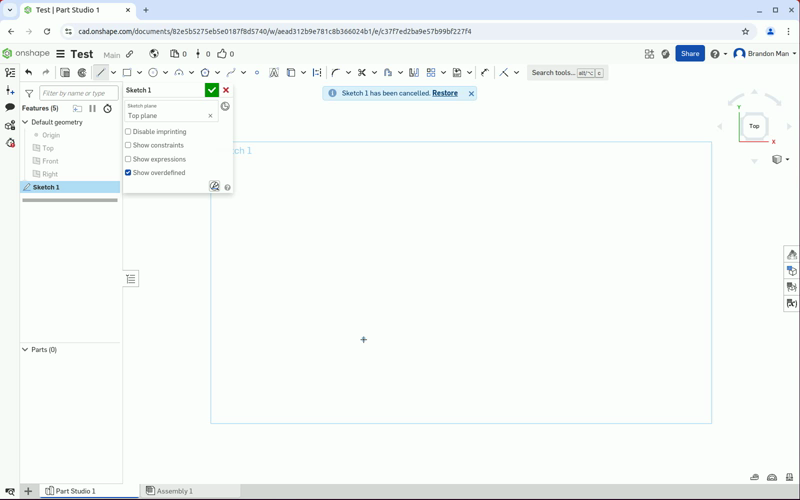
mouse_move(461, 394)
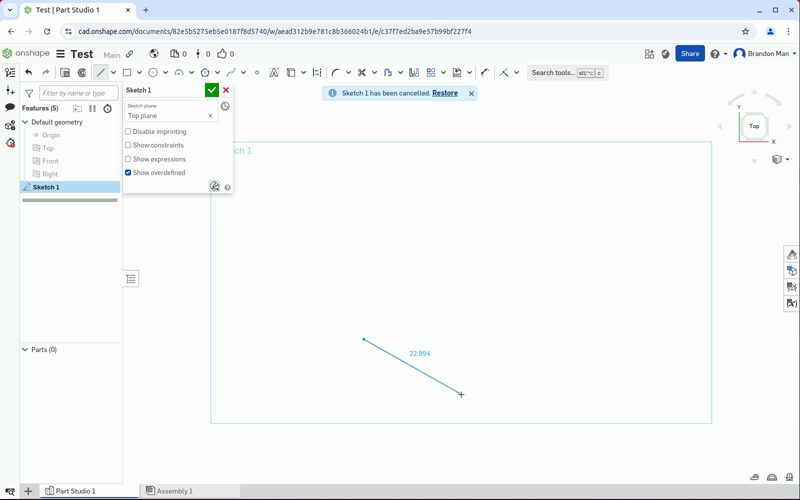
click(461, 394)
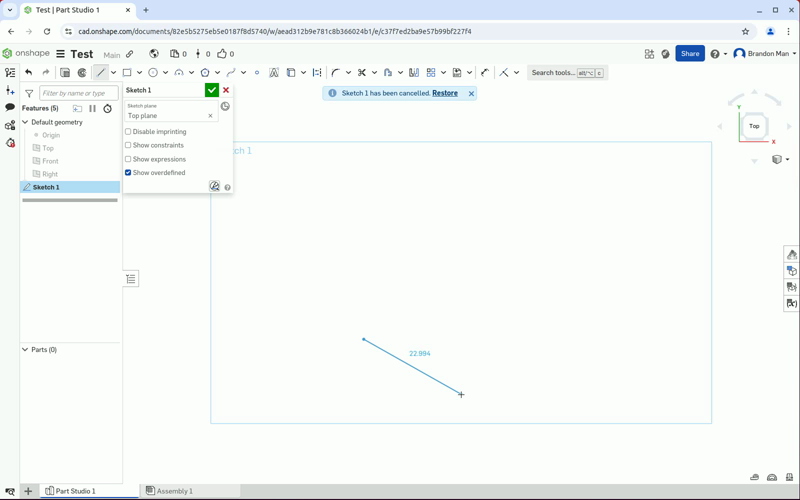
key_up(shift)
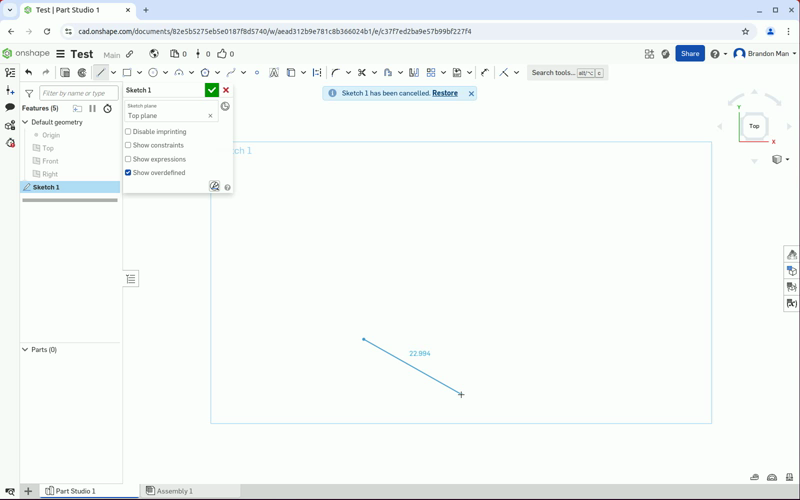
key_down(shift)
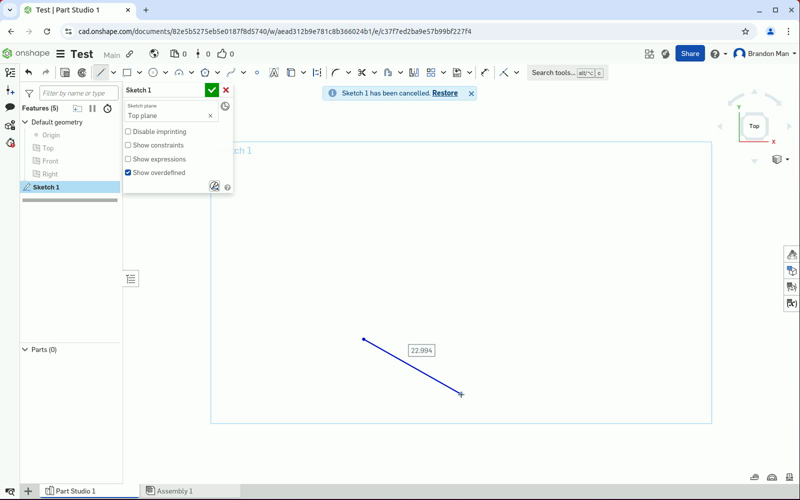
mouse_move(557, 339)
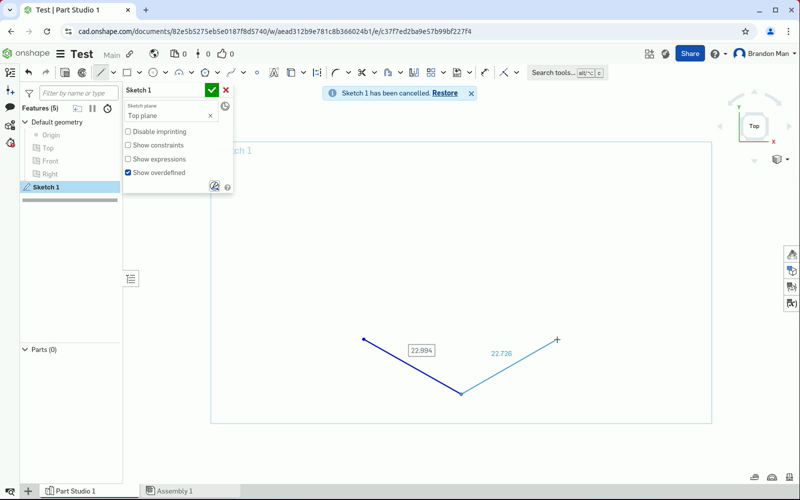
click(557, 339)
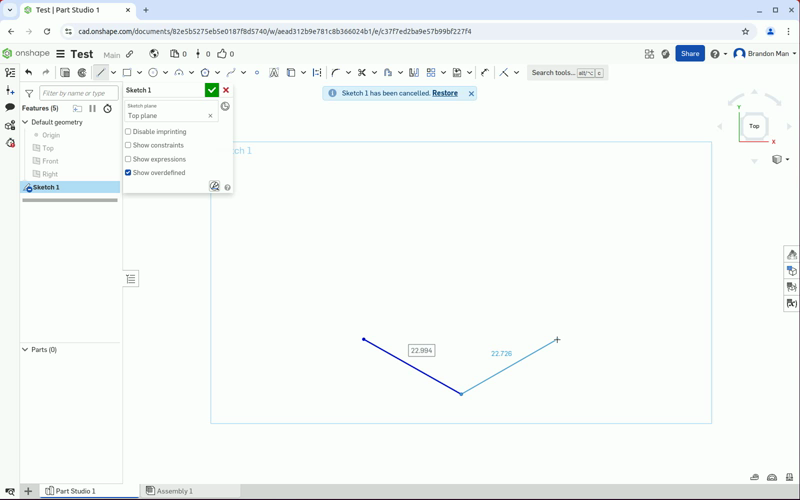
key_up(shift)
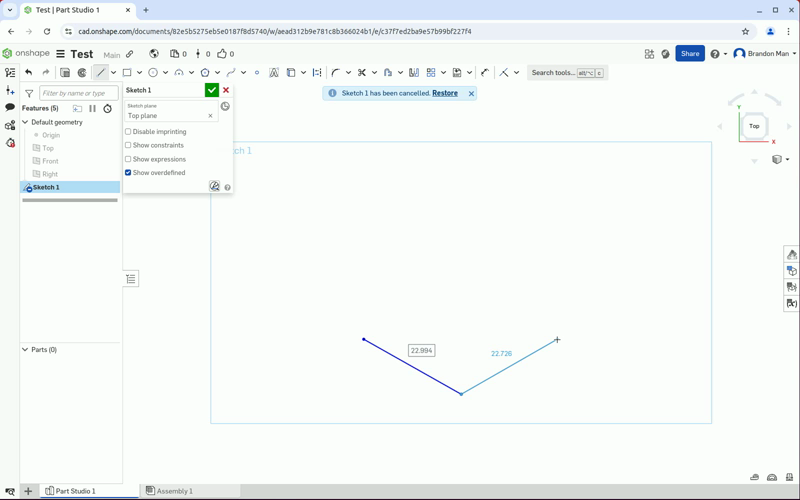
key_down(shift)
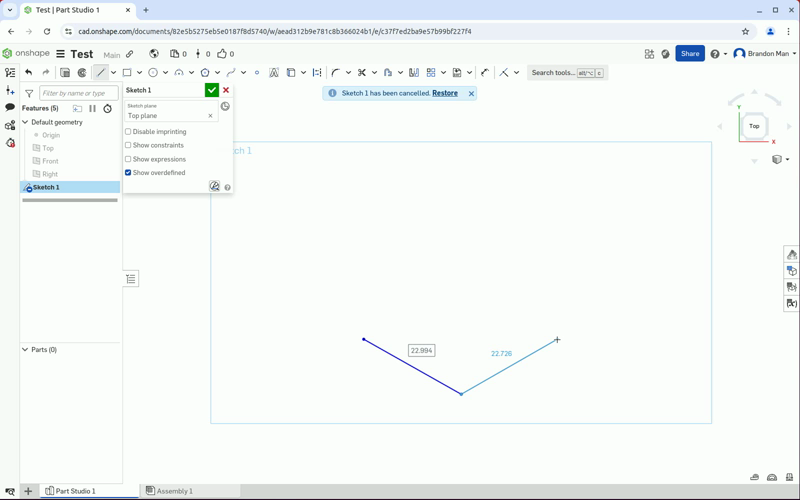
mouse_move(557, 227)
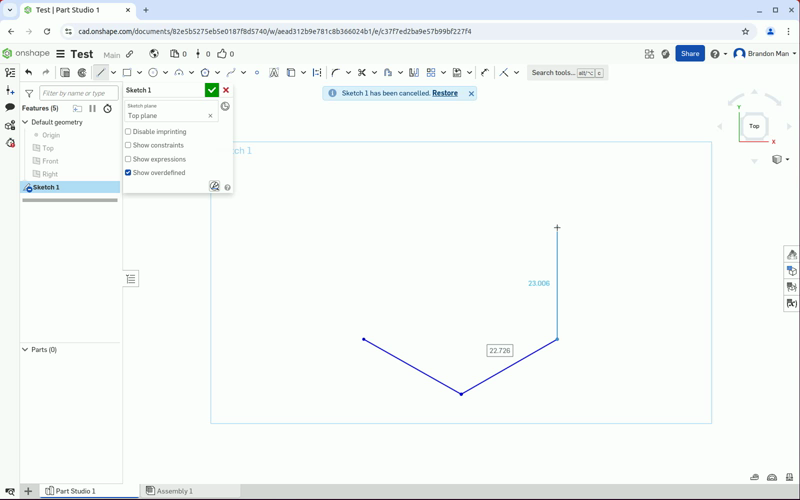
click(557, 227)
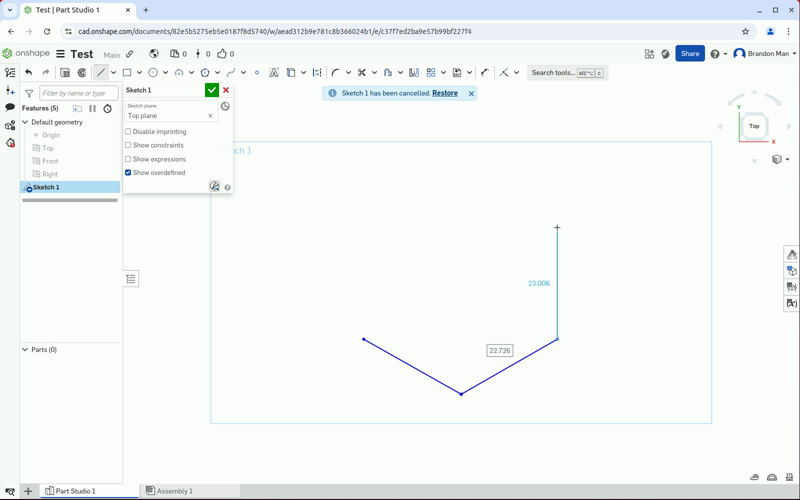
key_up(shift)
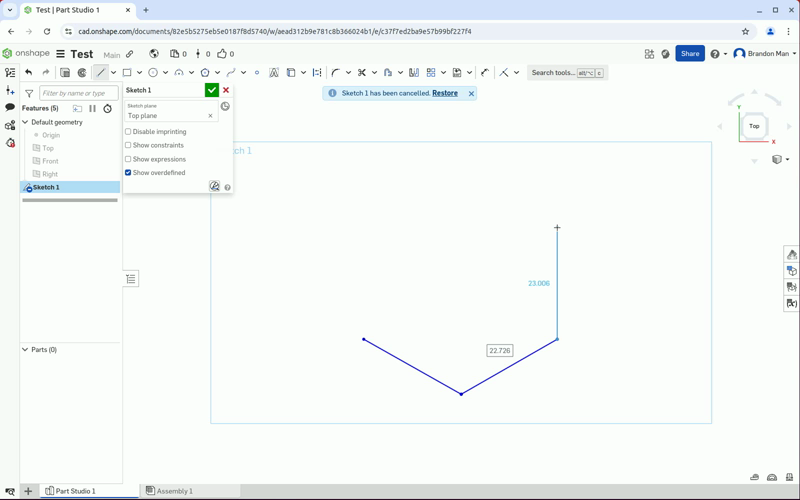
key_down(shift)
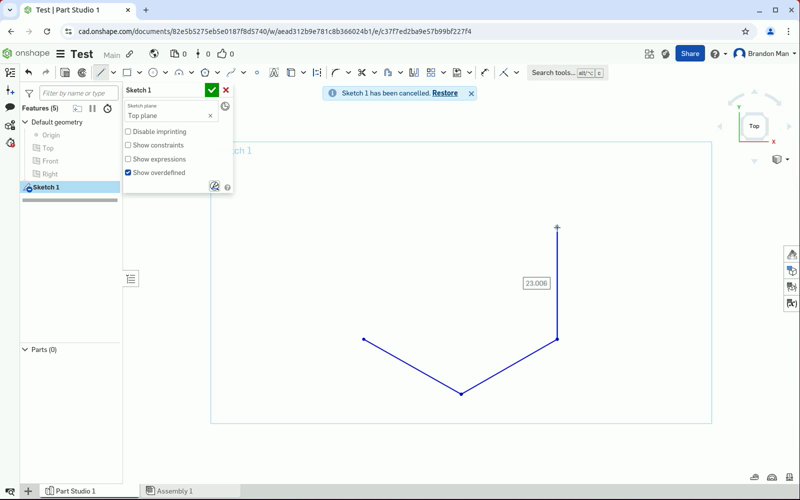
mouse_move(461, 171)
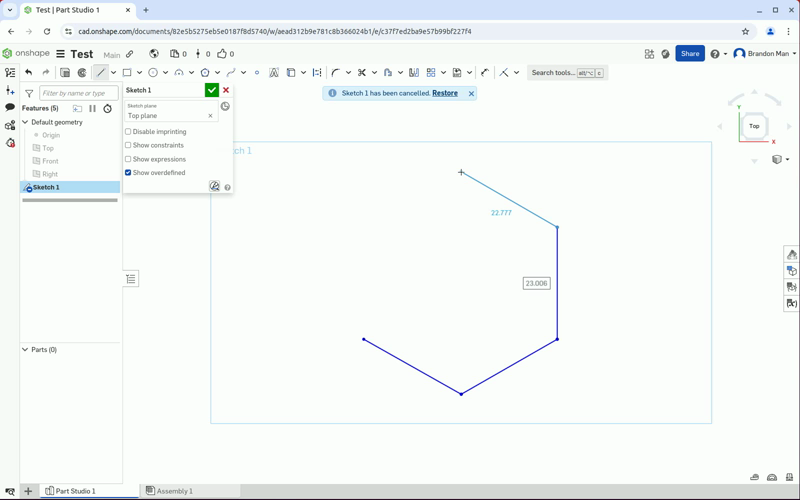
click(461, 171)
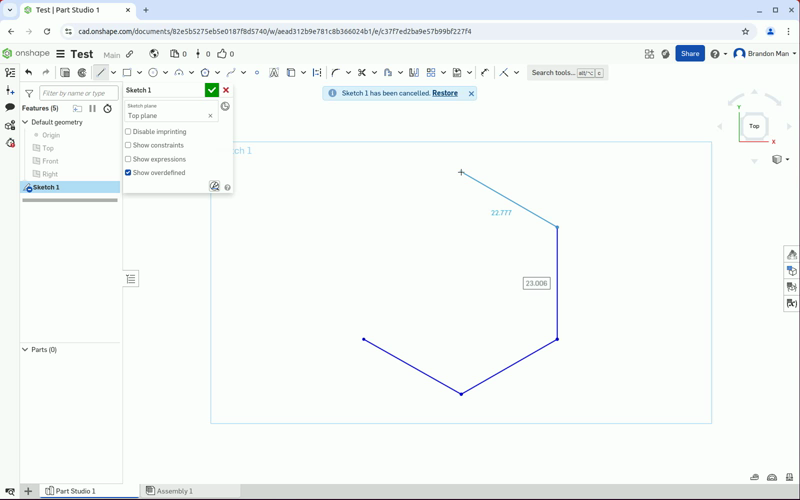
key_up(shift)
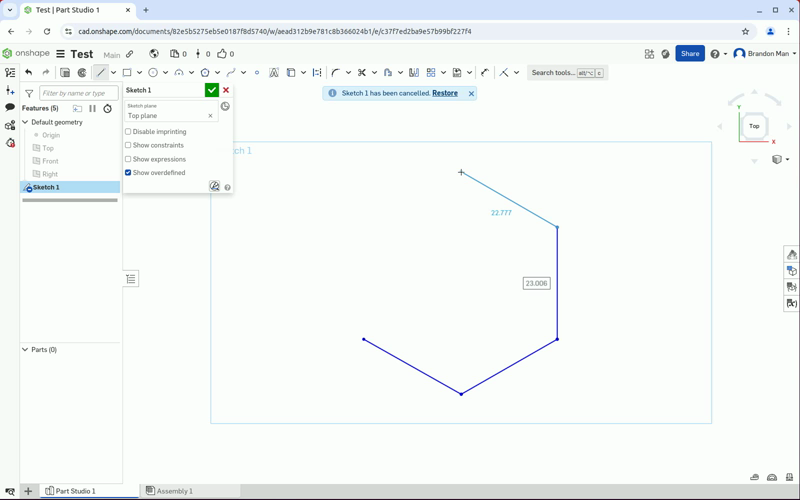
key_down(shift)
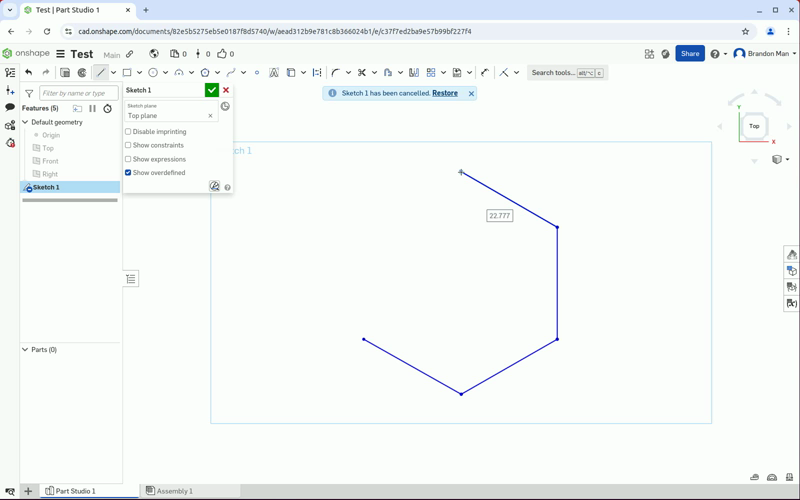
mouse_move(363, 227)
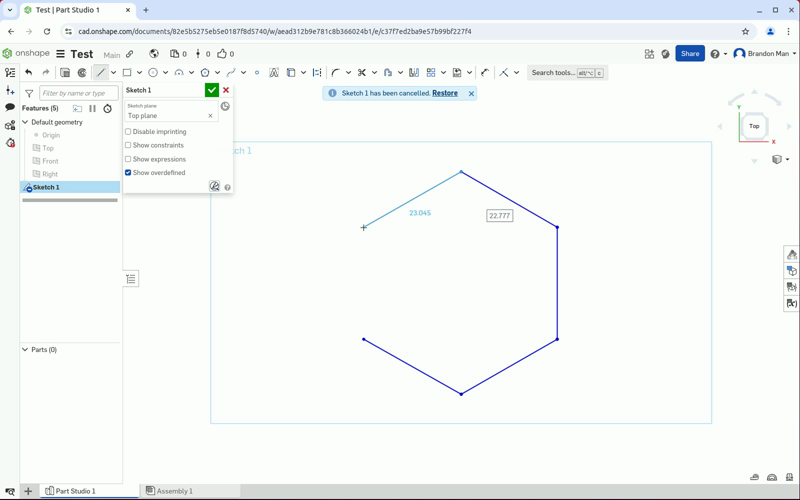
click(363, 227)
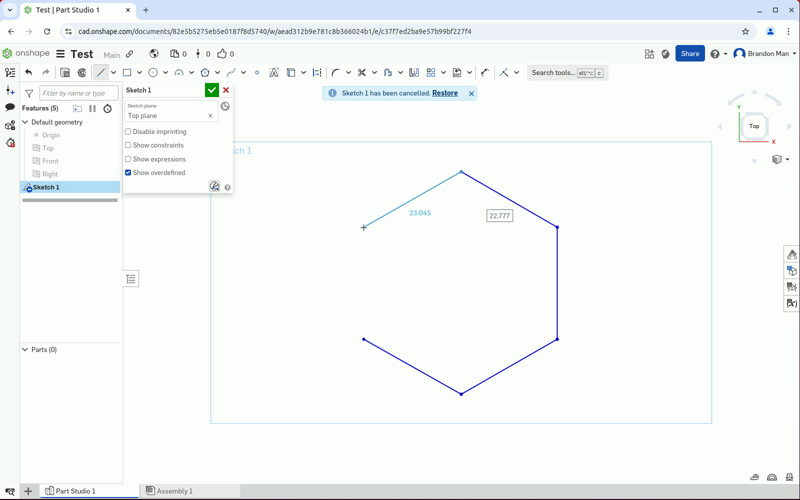
key_up(shift)
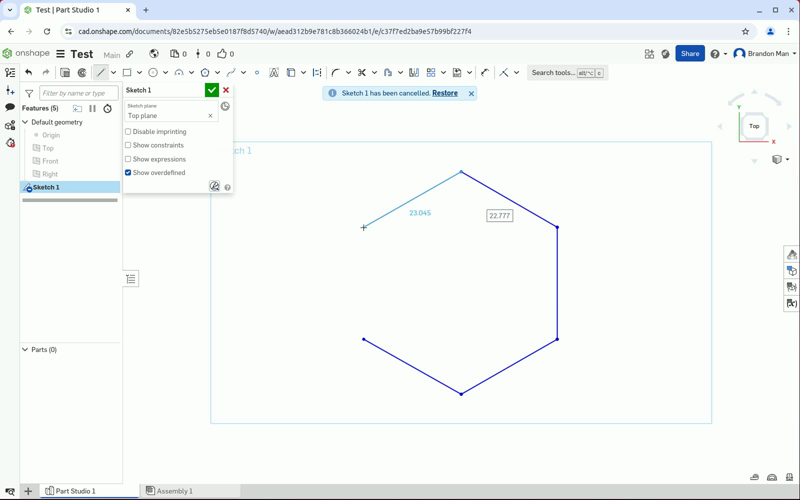
key_down(shift)
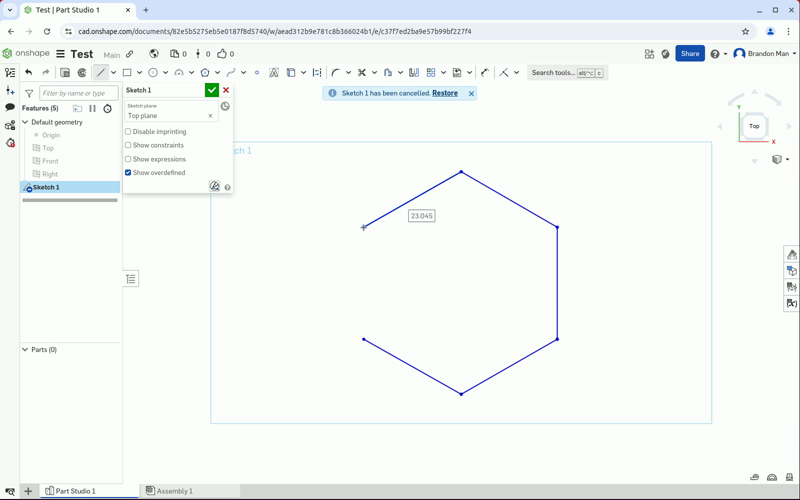
mouse_move(363, 339)
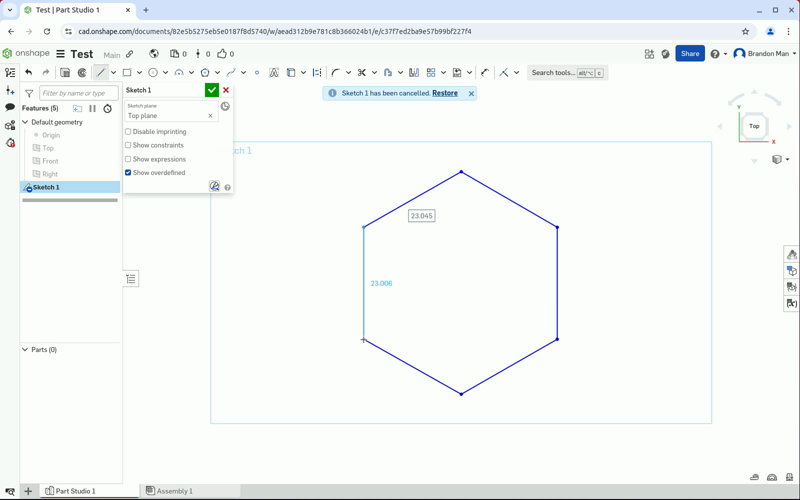
key_up(shift)
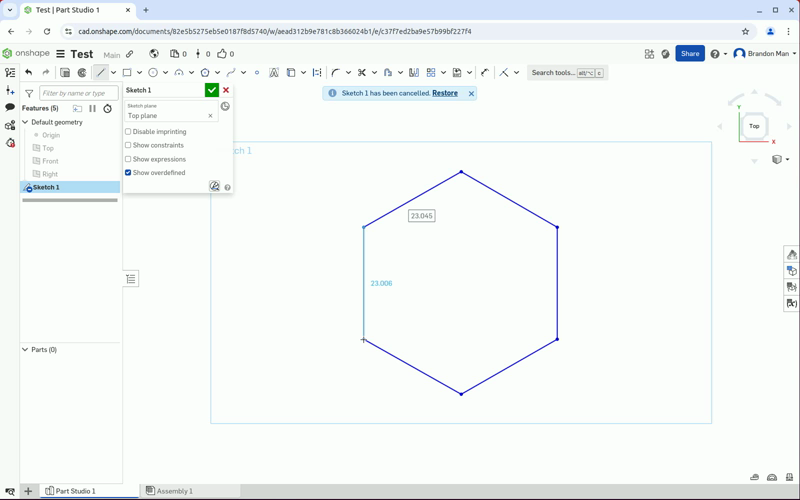
click(363, 339)
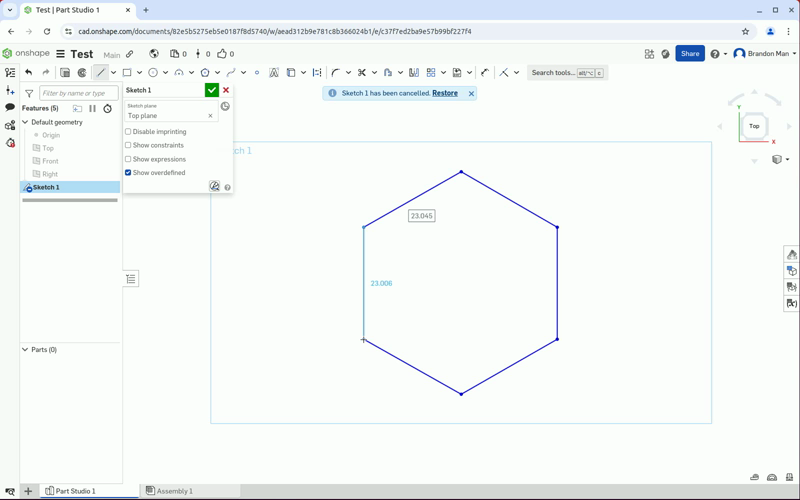
key(esc)
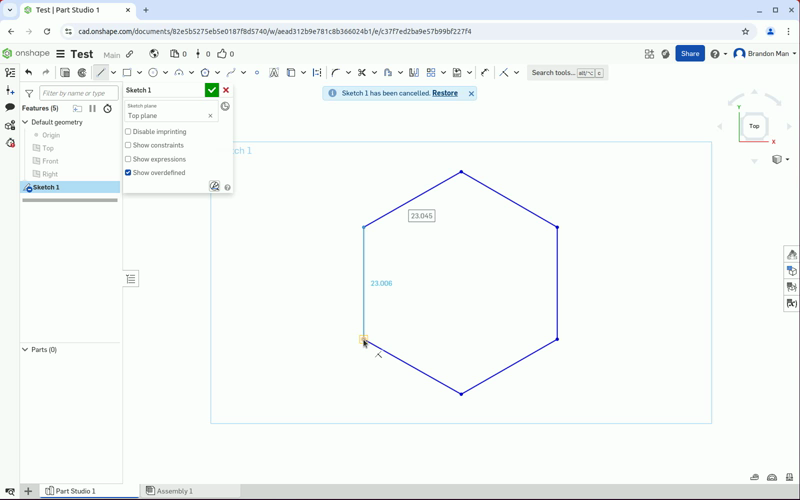
key(c)
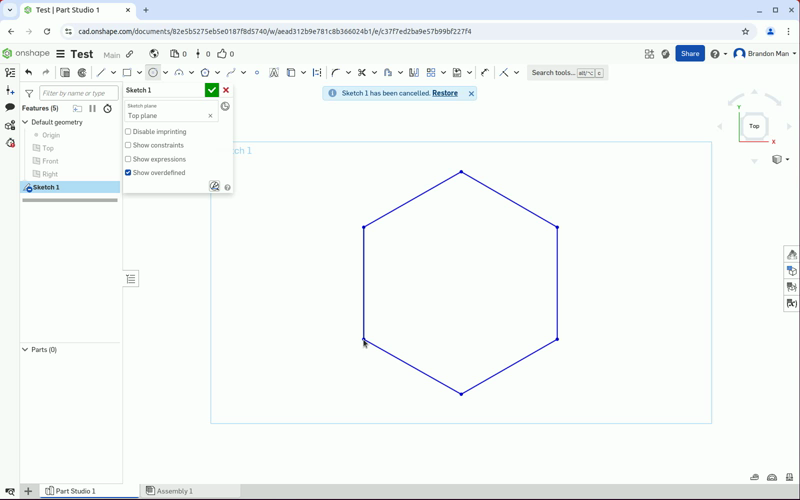
key_down(shift)
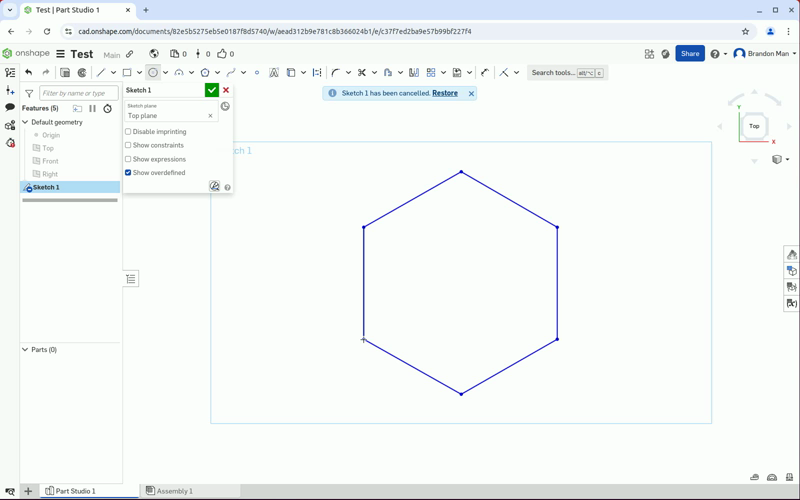
mouse_move(461, 284)
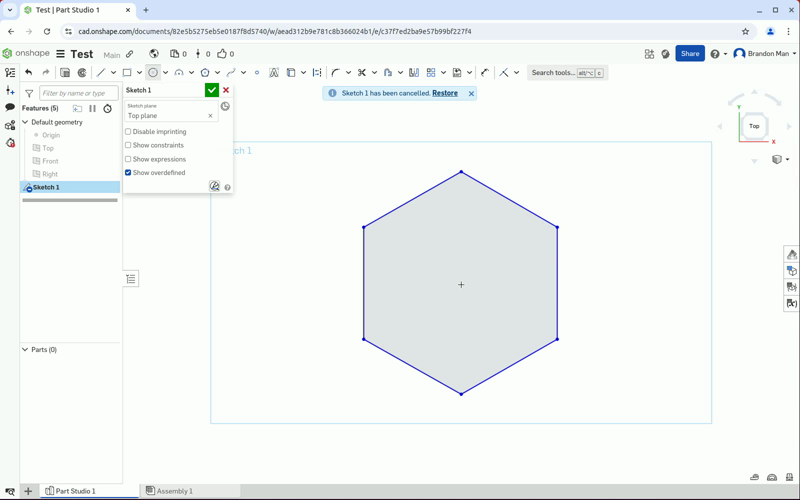
click(461, 284)
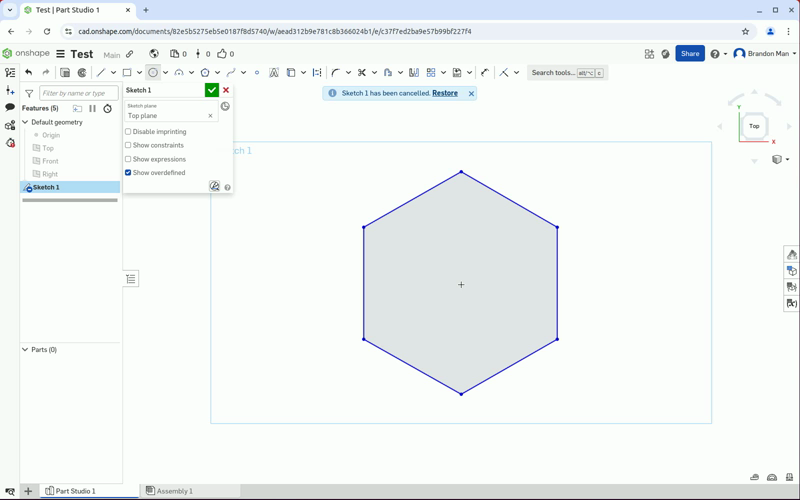
key_up(shift)
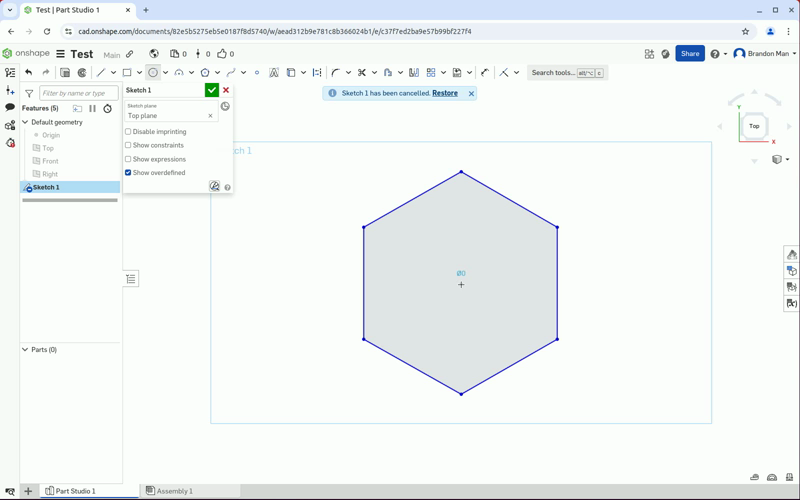
mouse_move(549, 284)
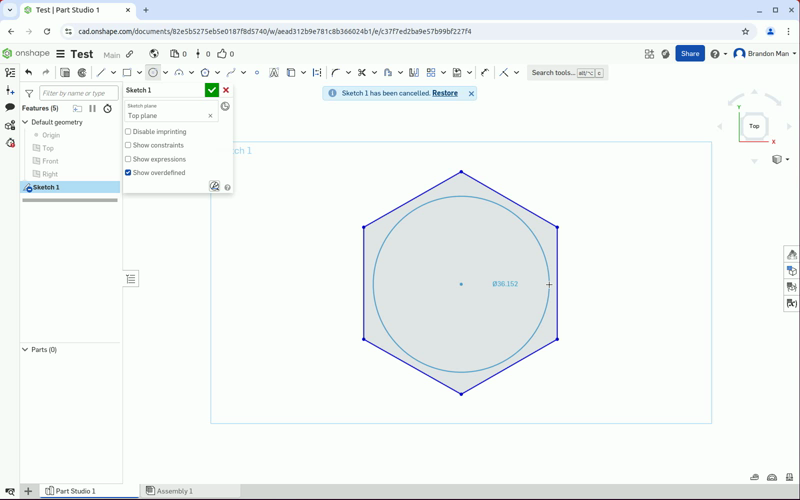
click(549, 284)
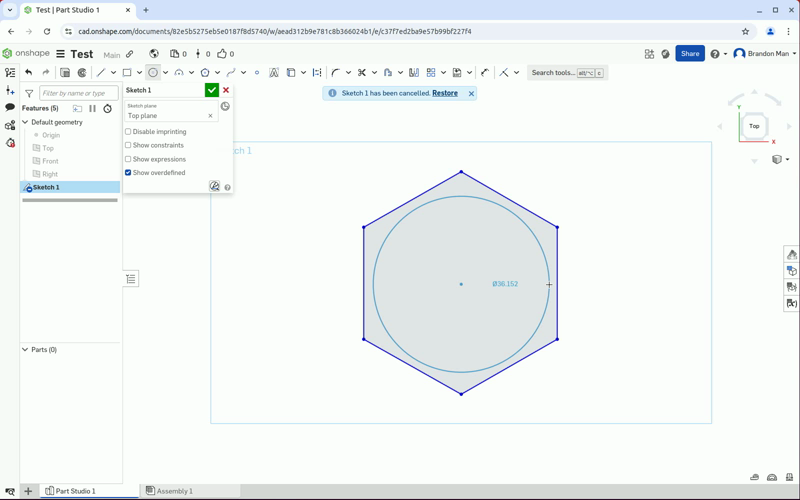
key(esc)
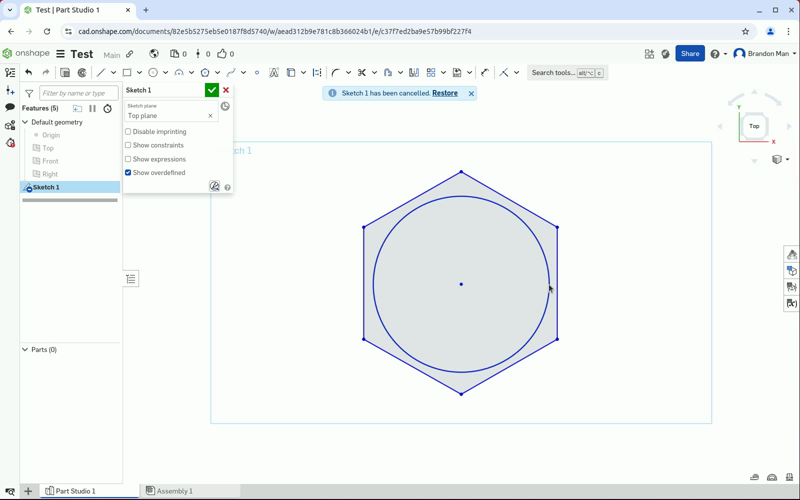
mouse_move(389, 222)
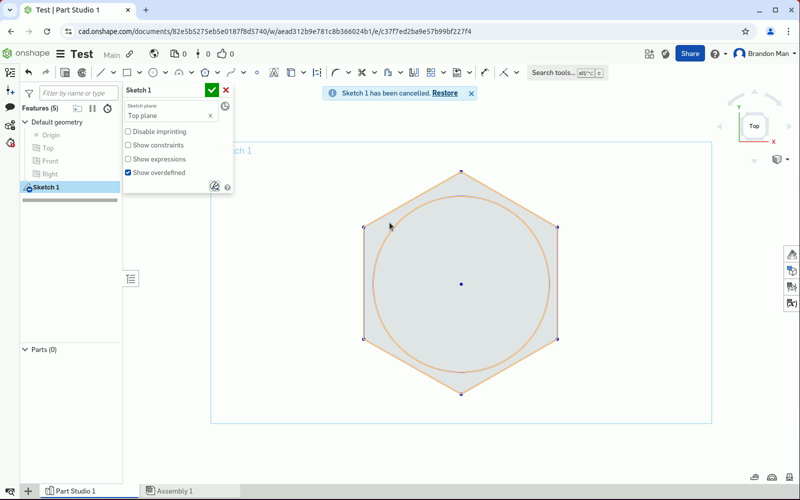
click(389, 222)
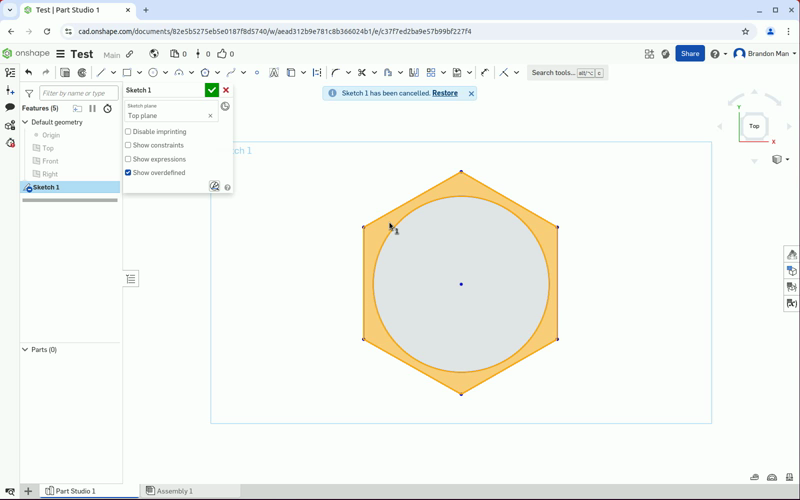
mouse_move(73, 352)
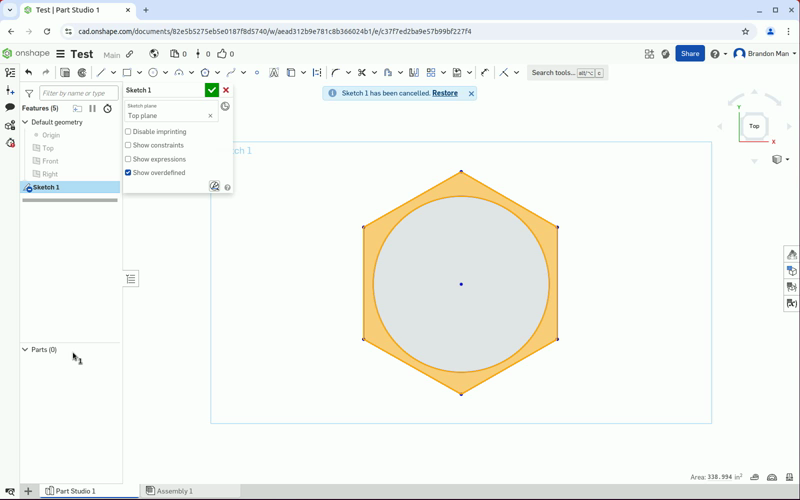
key(shift+y)
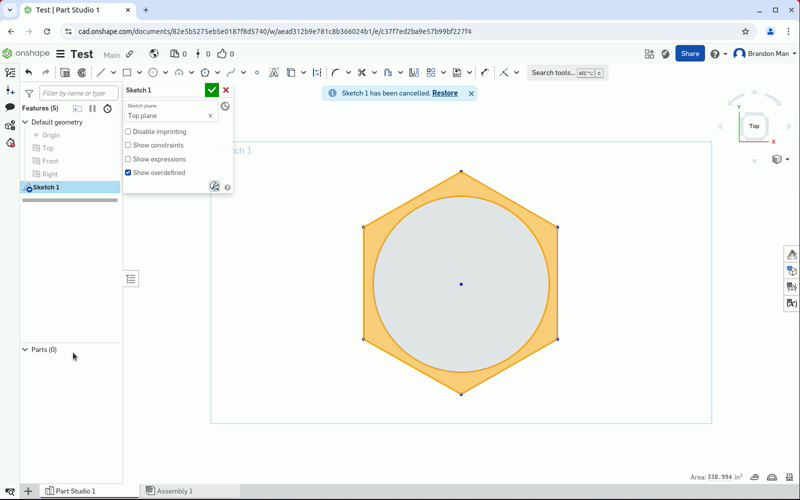
key(shift+e)
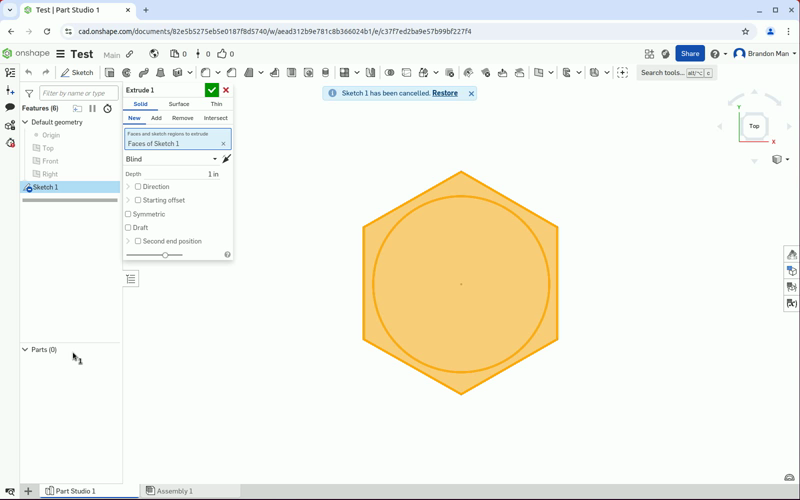
mouse_move(143, 106)
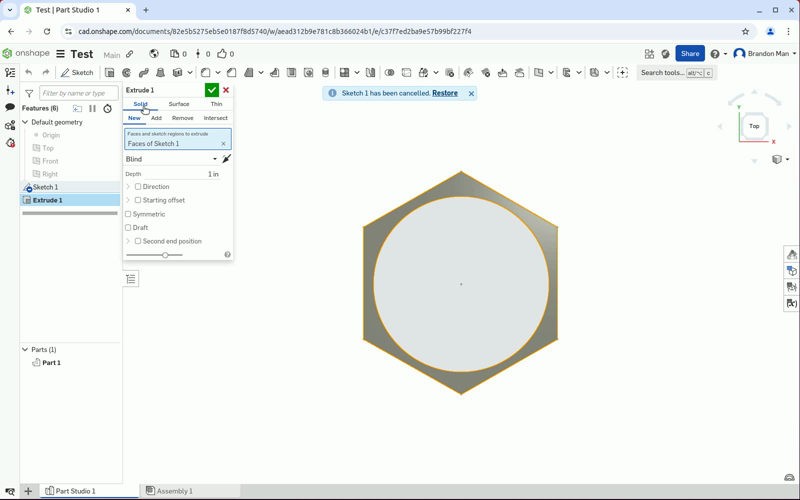
click(143, 106)
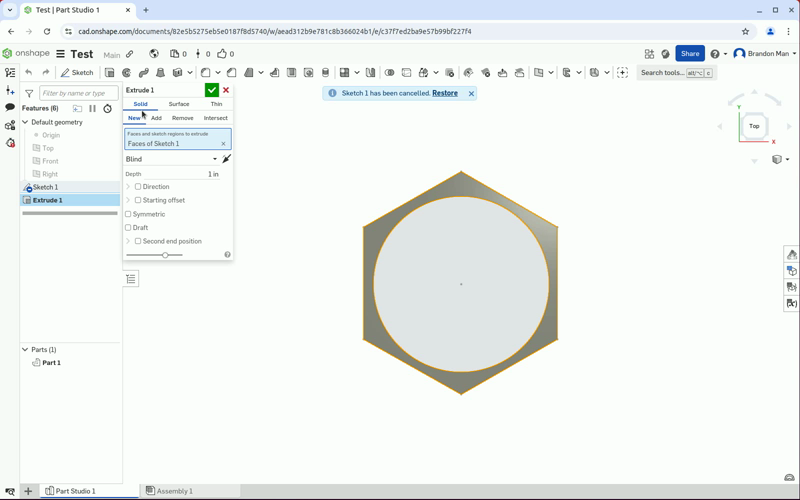
mouse_move(137, 120)
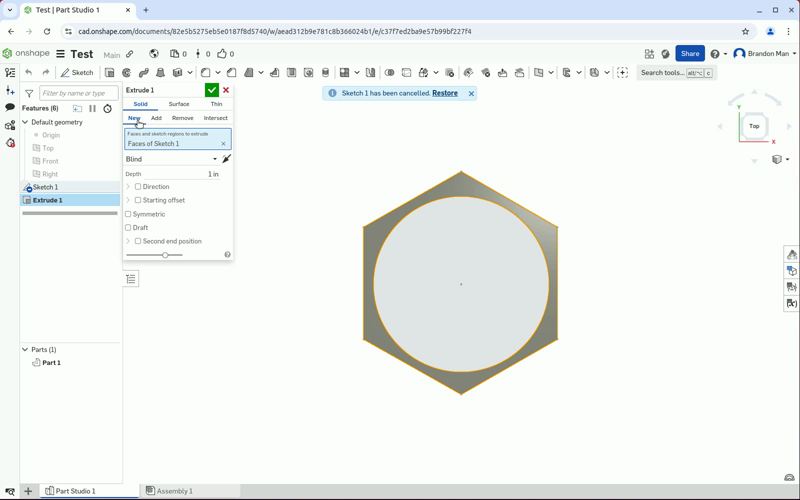
click(137, 120)
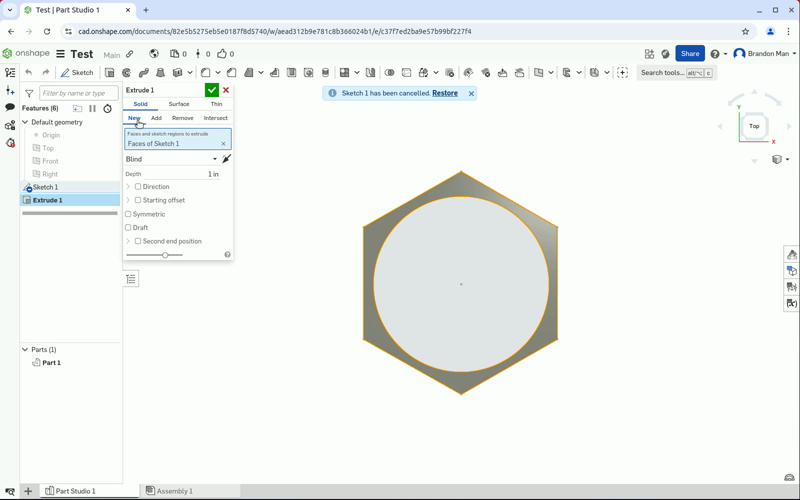
key(tab, 4)
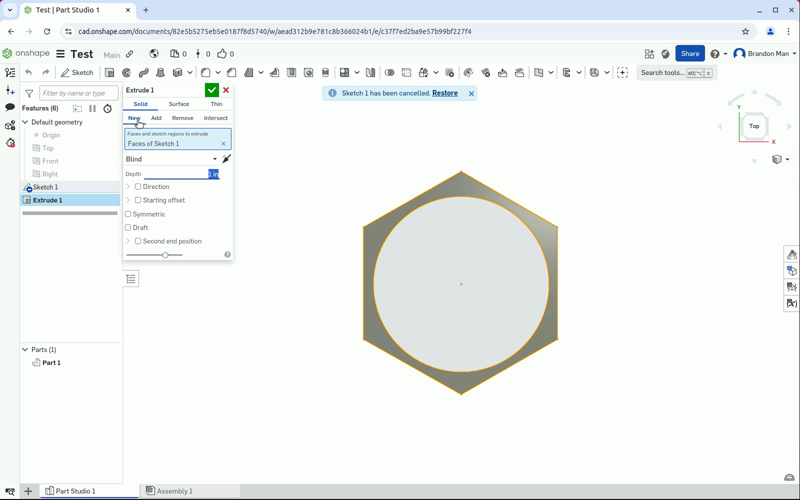
text(8.906)
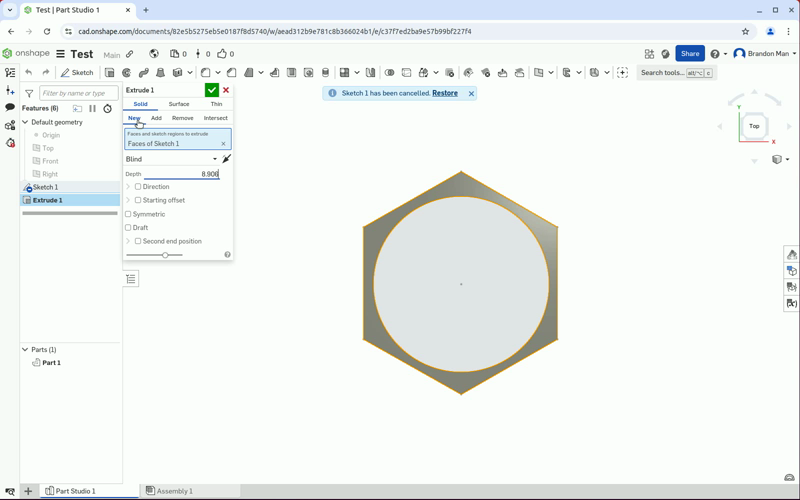
key(enter)
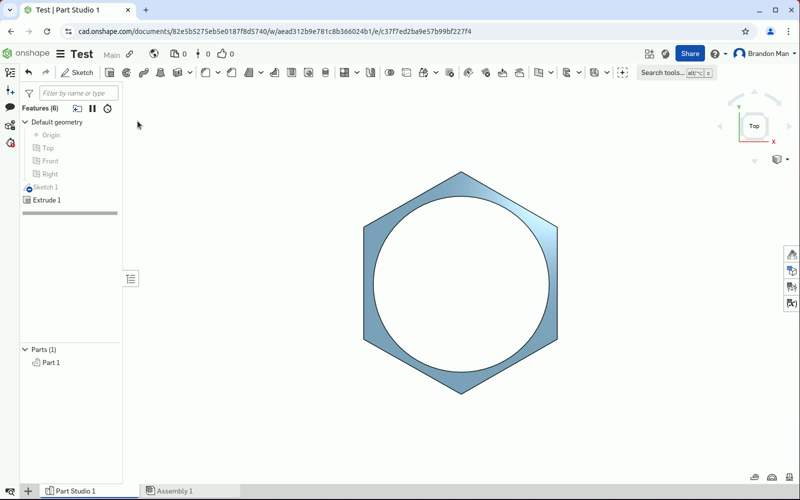
key(shift+h)
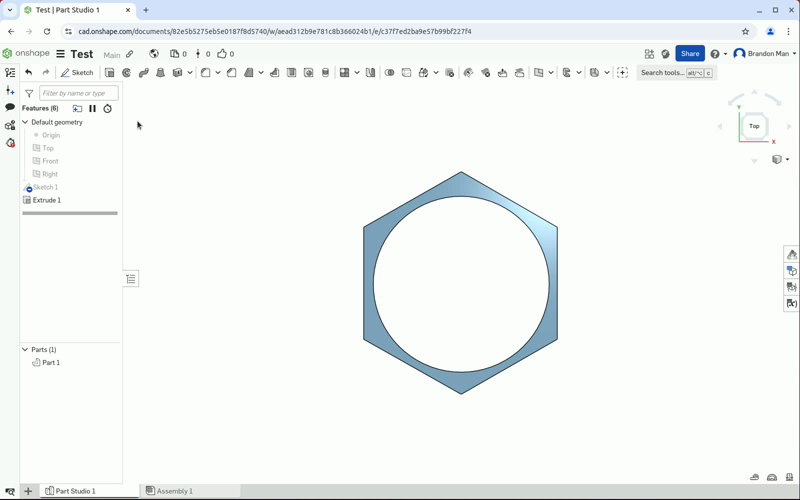
key(shift+h)
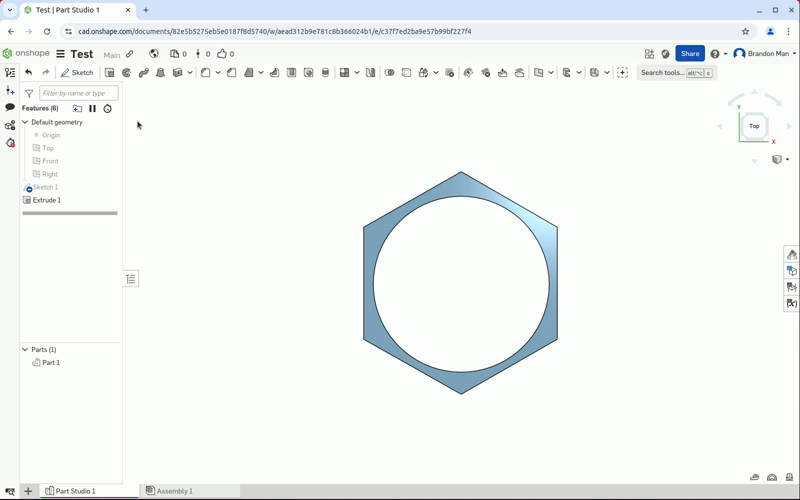
mouse_move(73, 189)
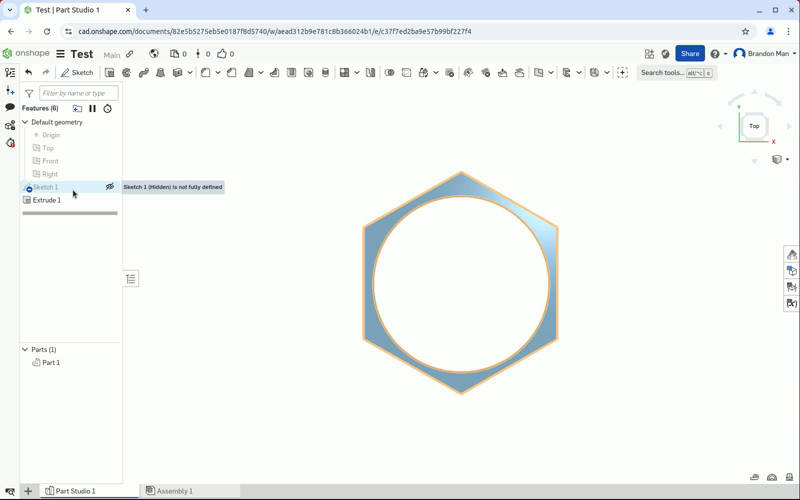
click(73, 189)
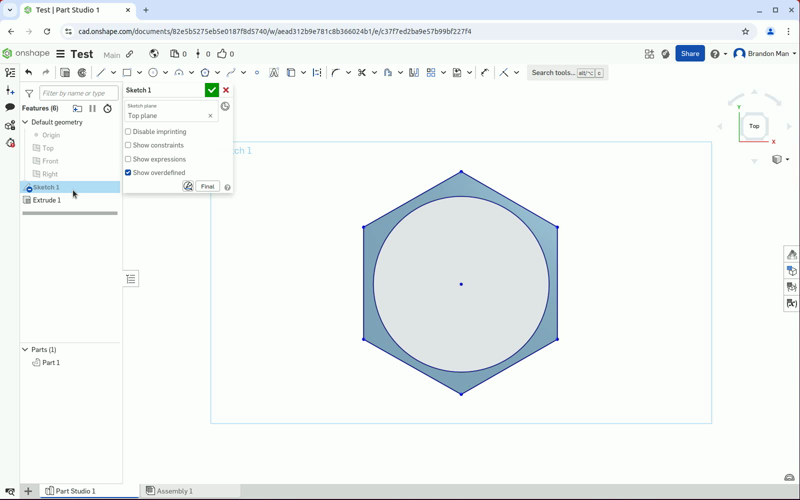
mouse_move(229, 92)
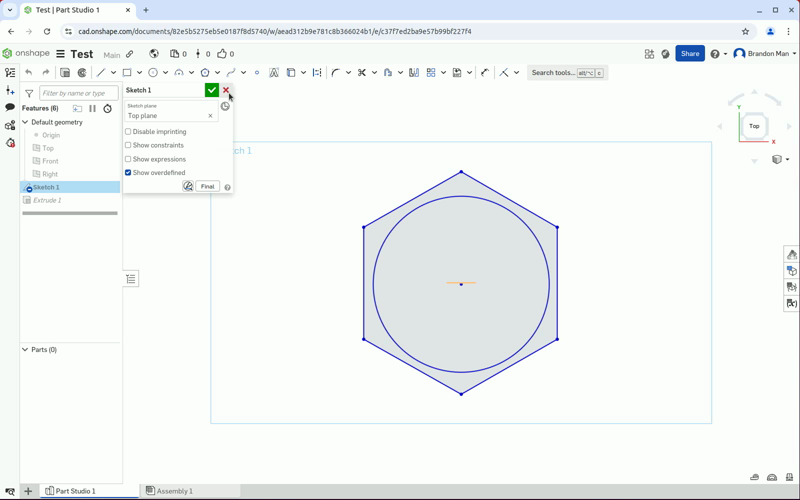
click(229, 92)
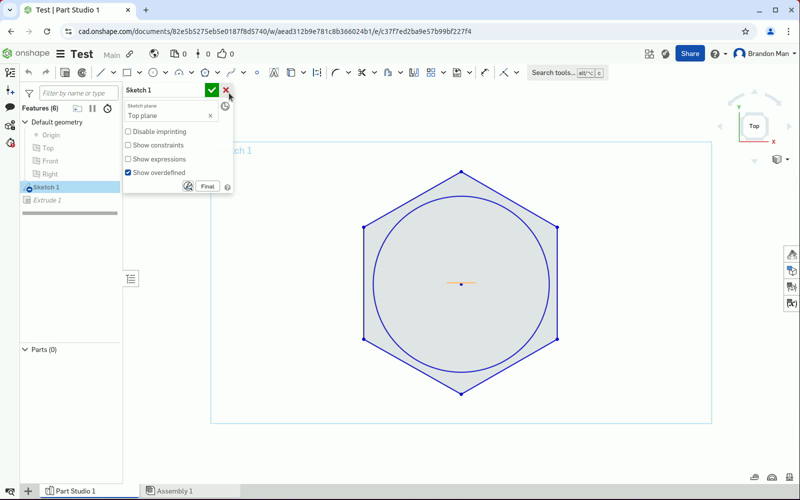
key(shift+s)
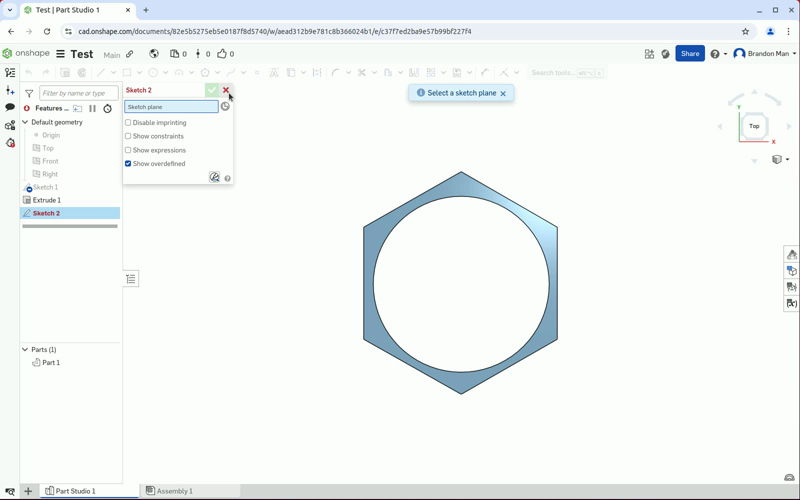
mouse_move(73, 150)
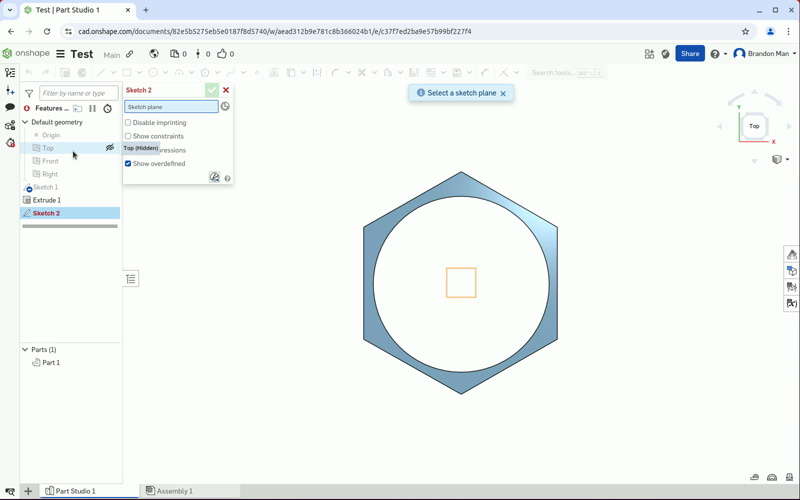
click(73, 150)
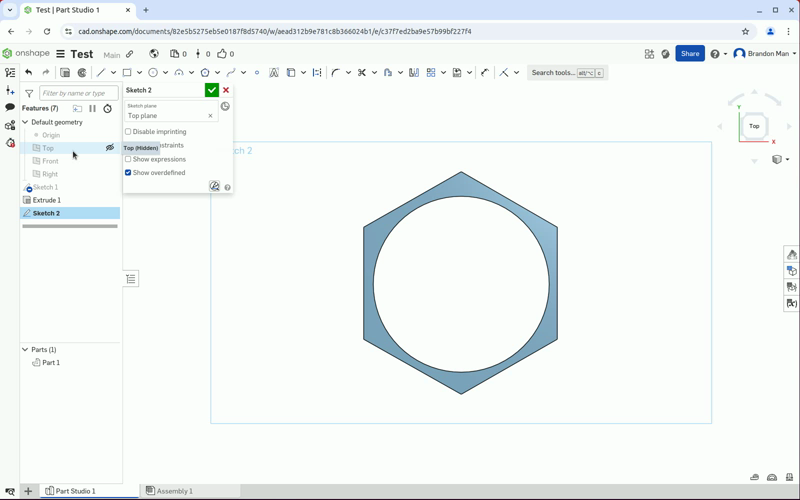
mouse_move(73, 352)
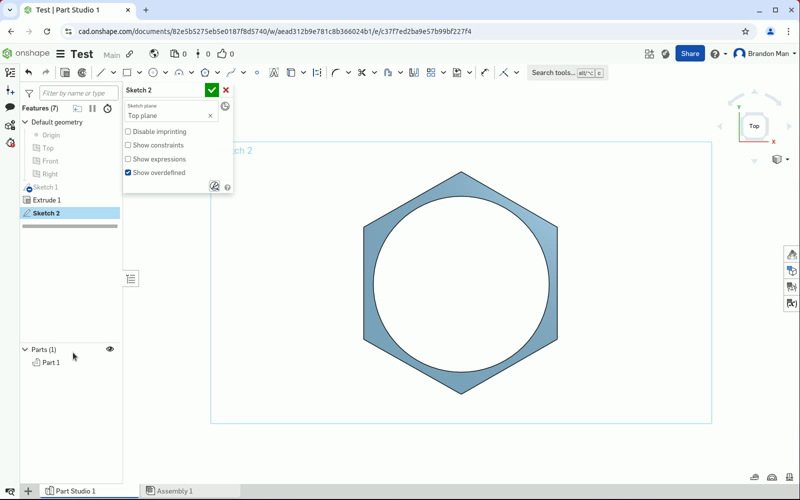
key(y)
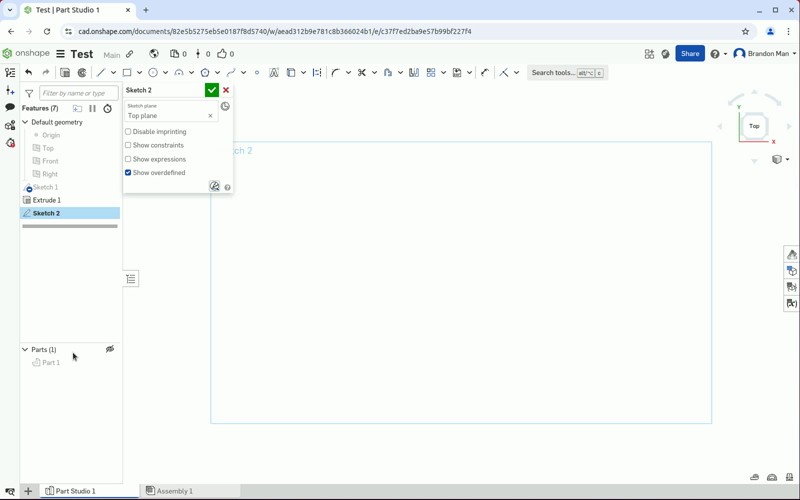
key(c)
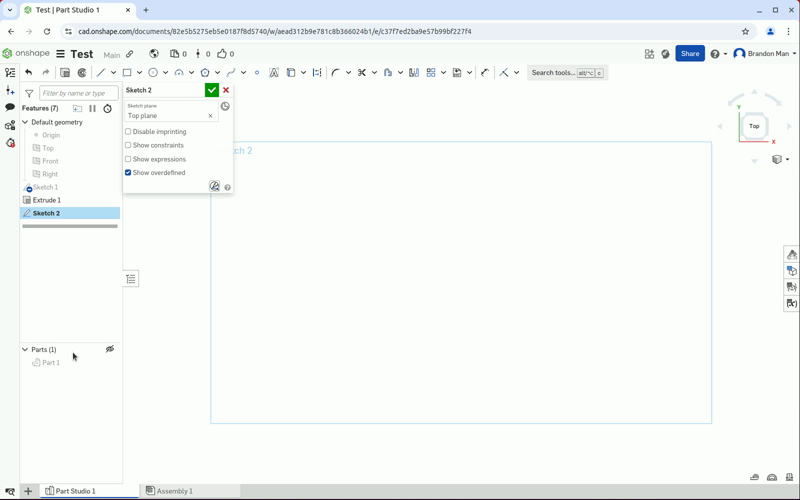
key_down(shift)
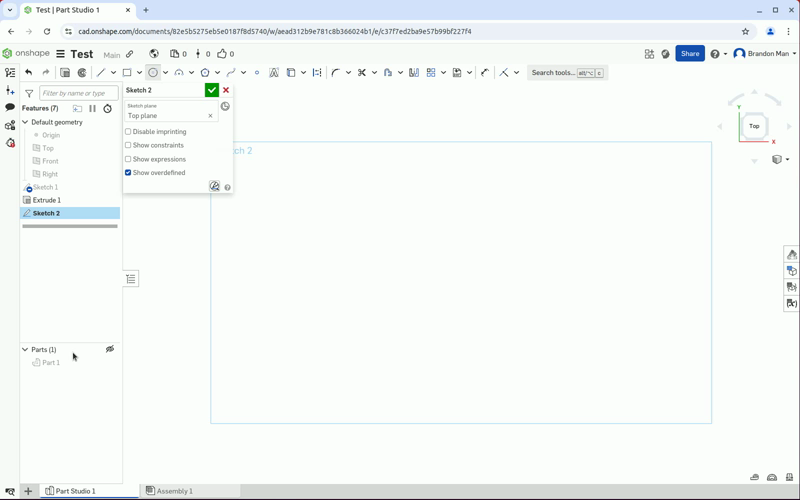
mouse_move(461, 282)
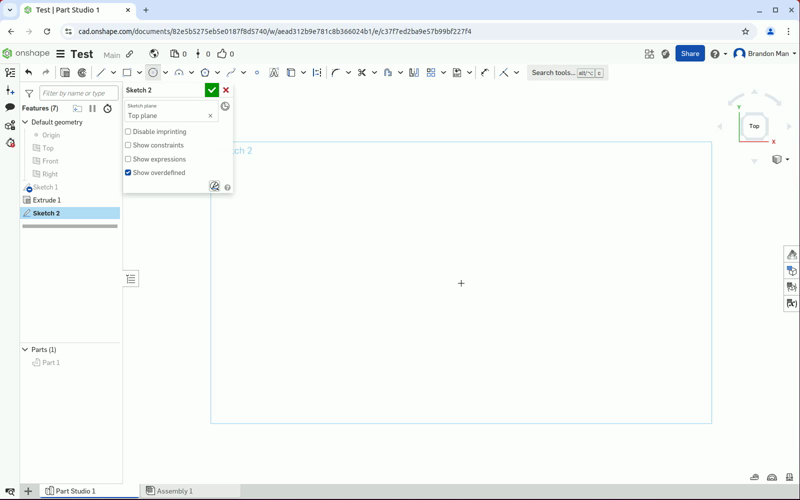
click(461, 282)
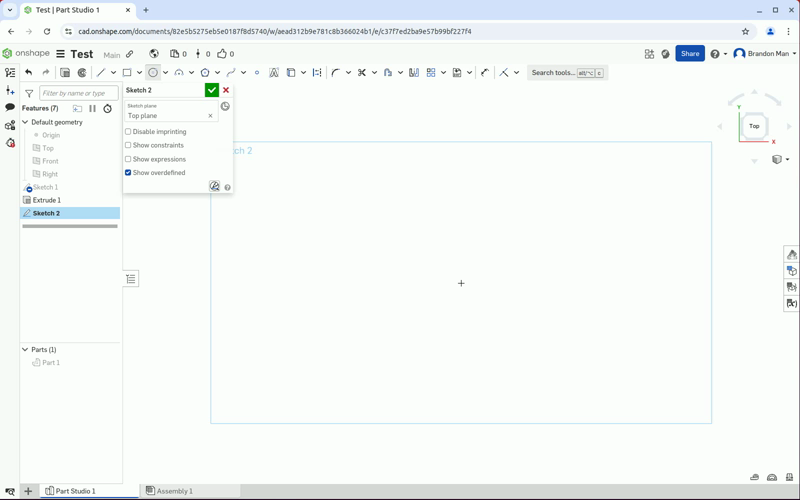
key_up(shift)
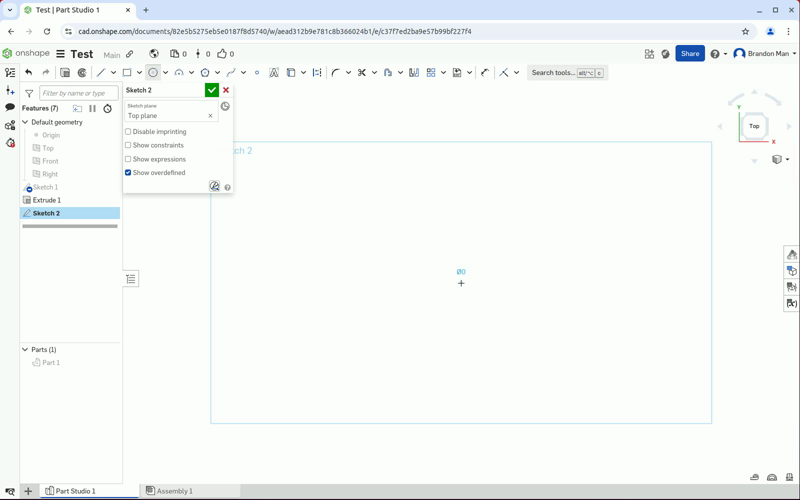
mouse_move(549, 282)
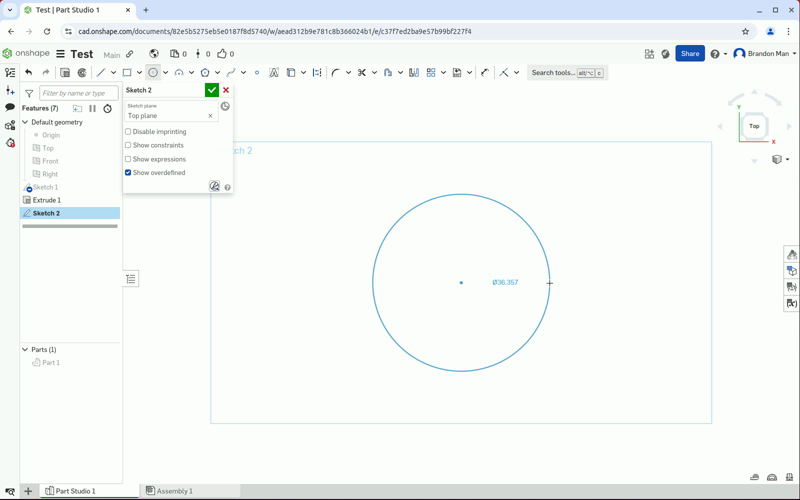
click(549, 282)
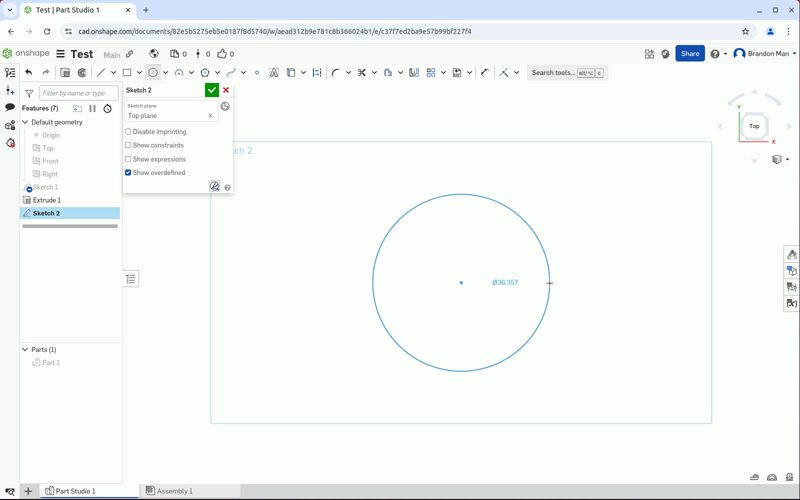
key(esc)
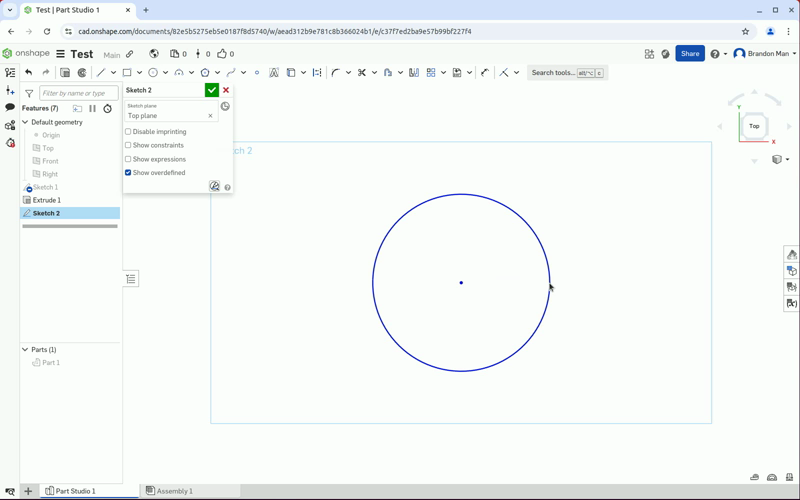
mouse_move(434, 253)
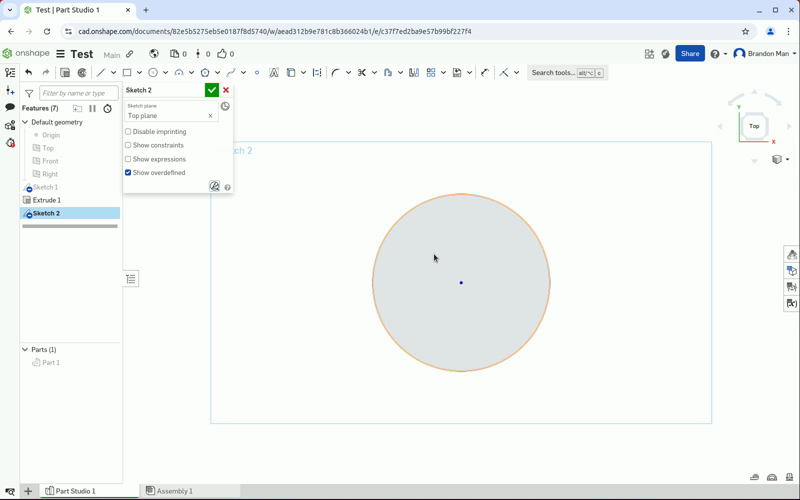
click(434, 253)
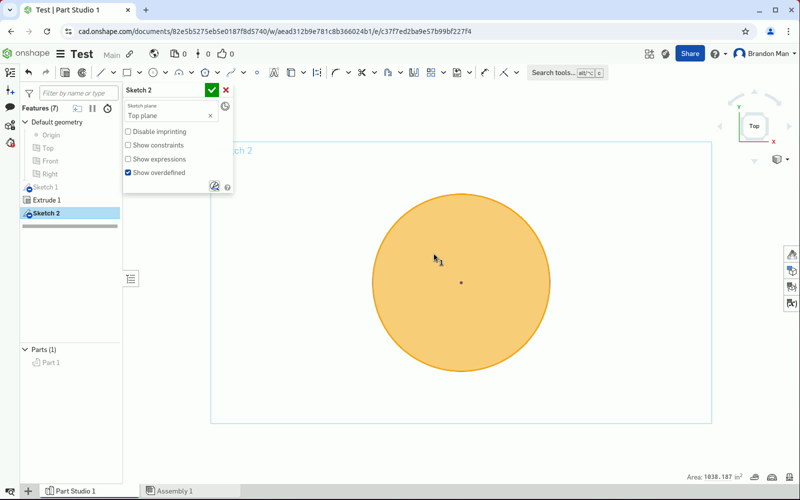
mouse_move(73, 352)
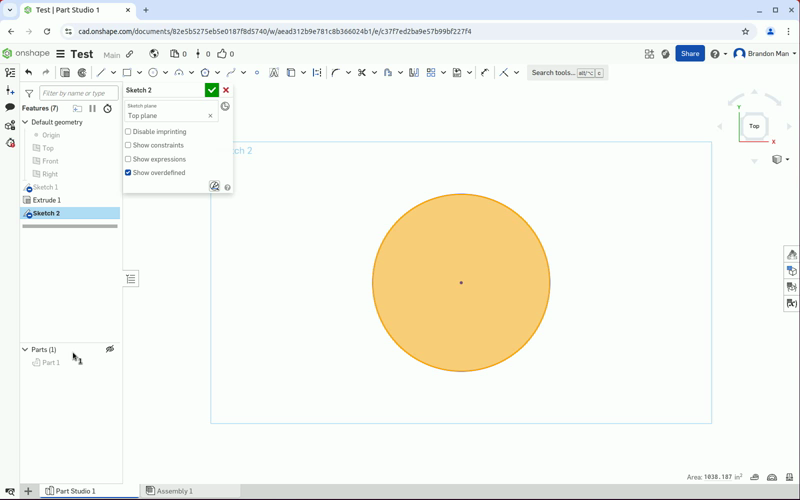
key(shift+y)
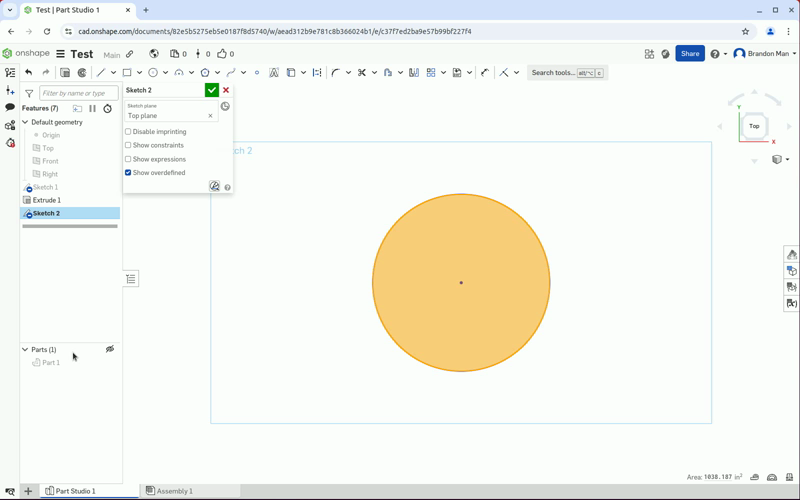
key(shift+e)
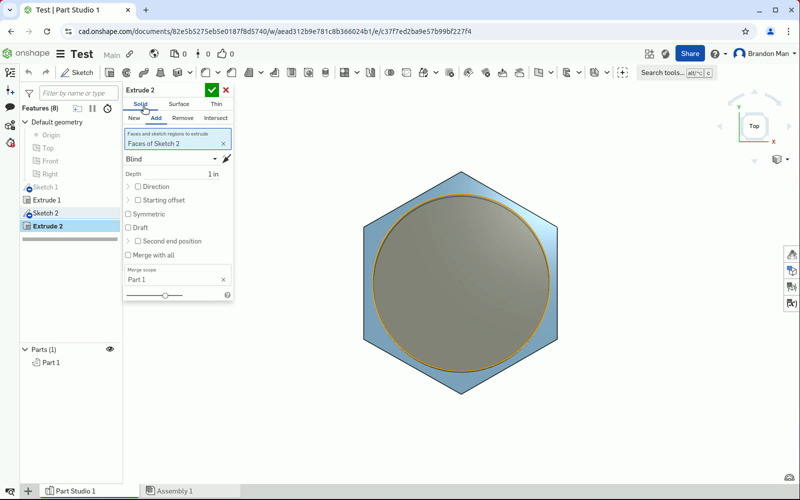
mouse_move(143, 106)
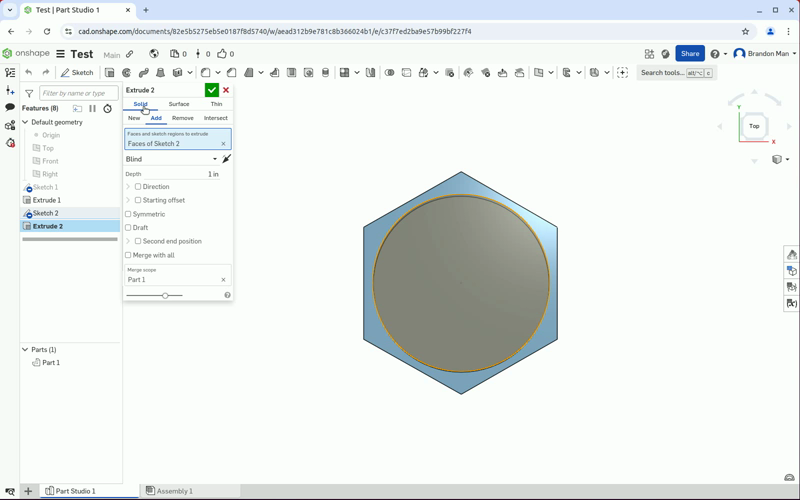
click(143, 106)
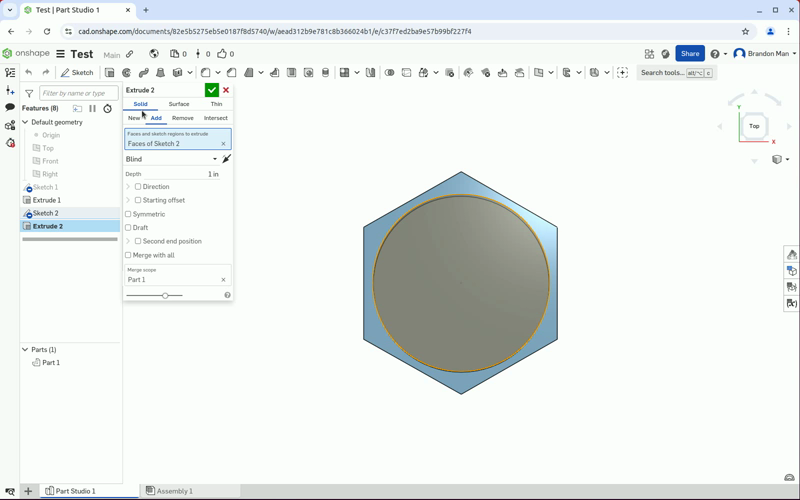
mouse_move(137, 120)
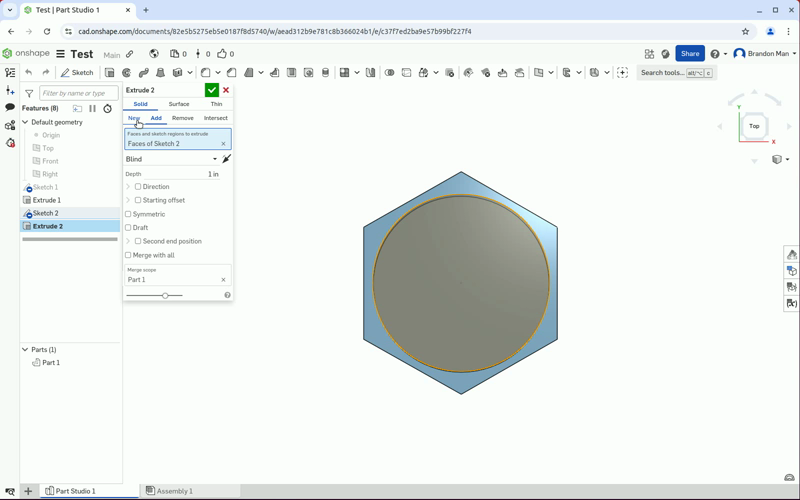
click(137, 120)
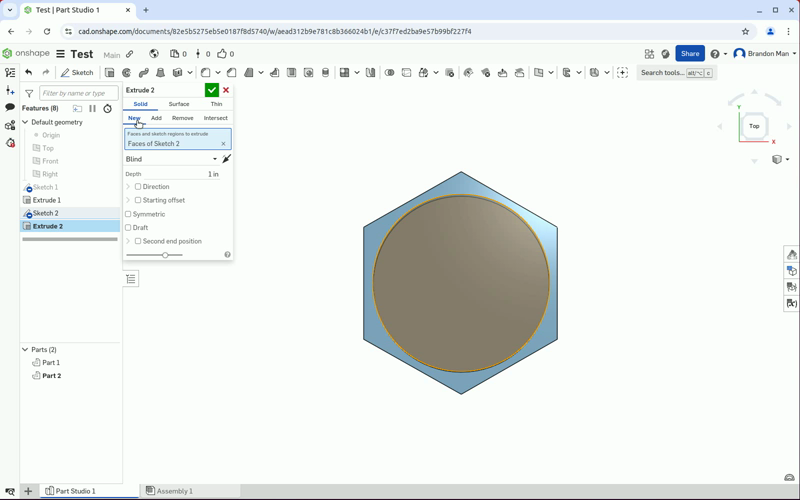
key(tab, 4)
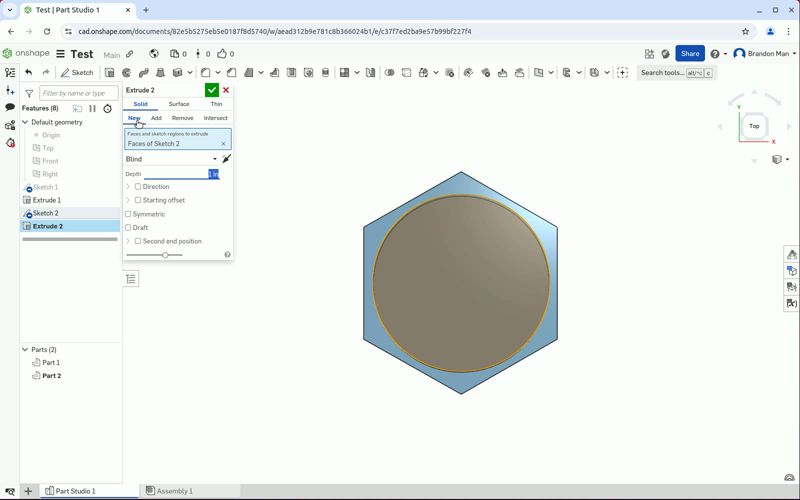
text(8.906)
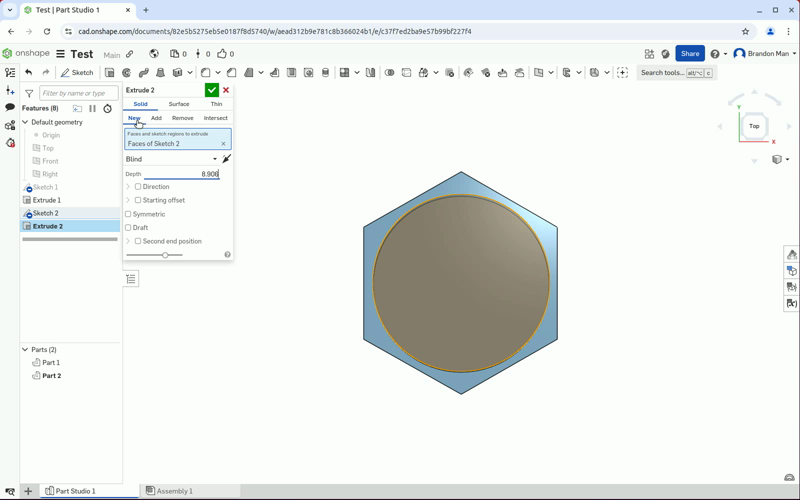
key(enter)
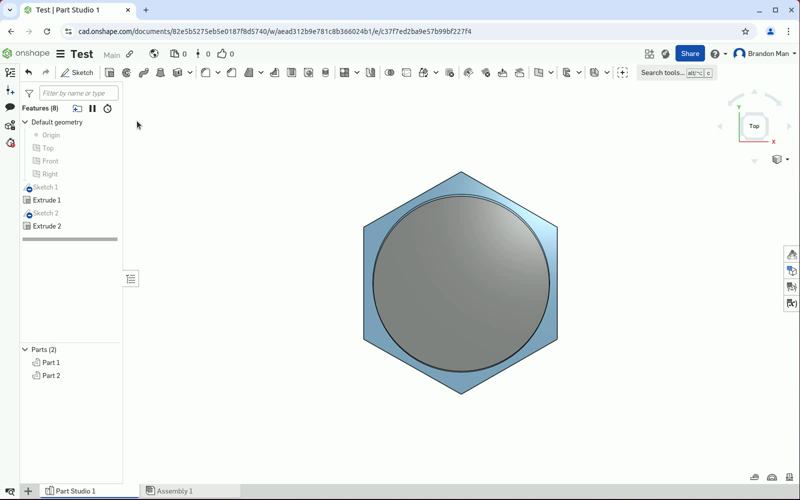
key(shift+h)
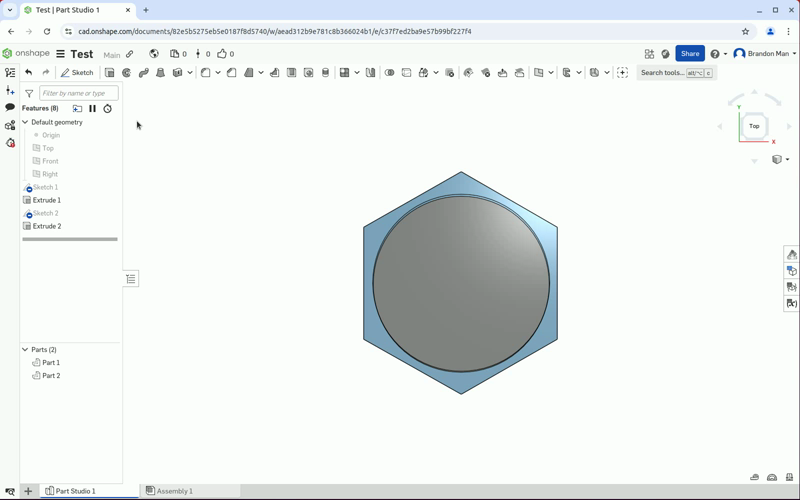
key(shift+h)
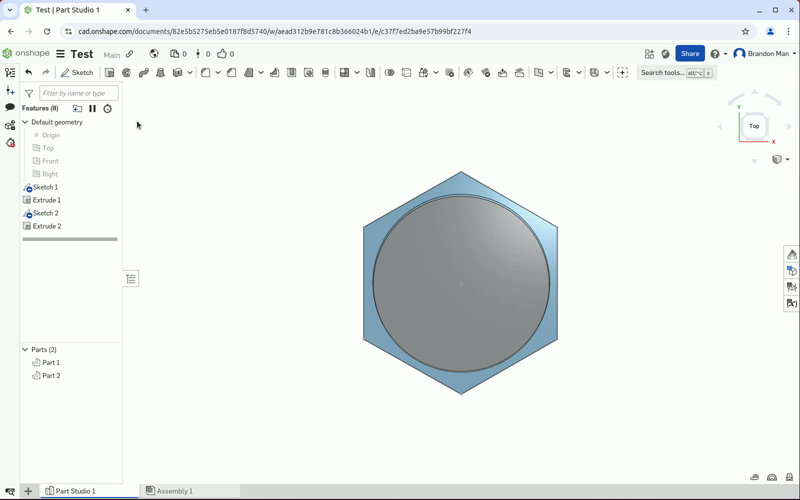
key(shift+7)
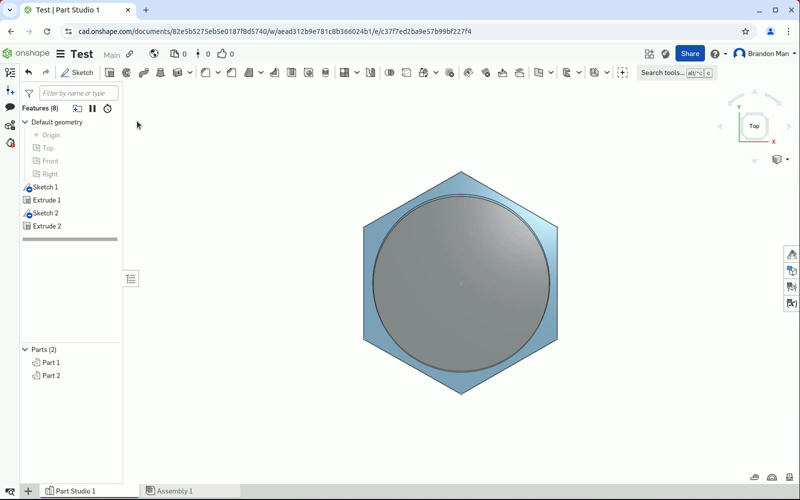
key(up, 3)
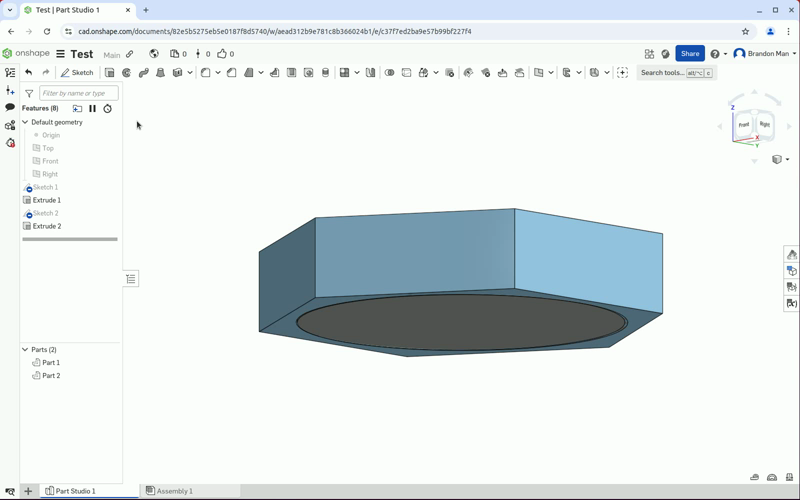
key(left, 3)
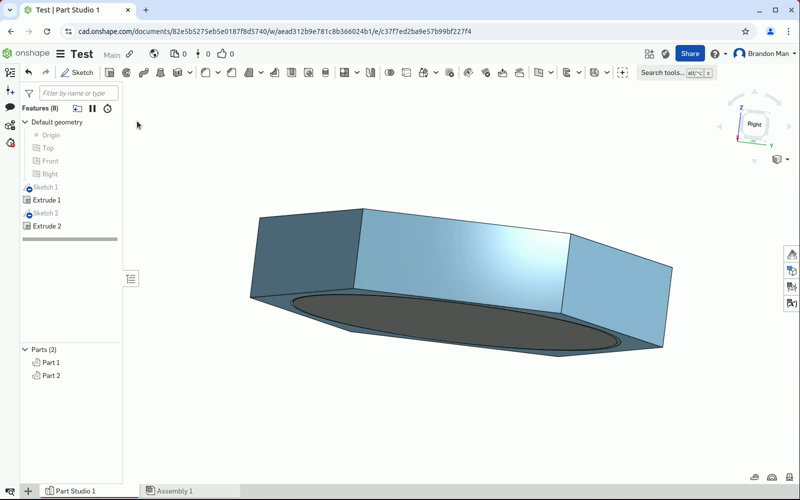
key(right, 3)
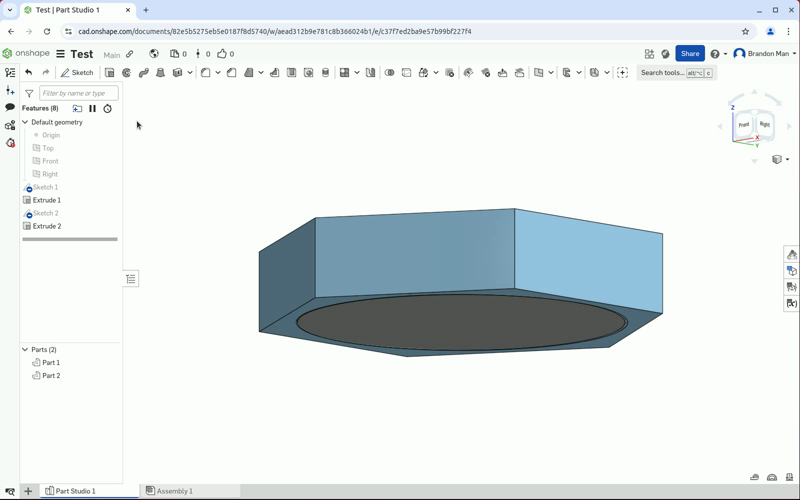
key(down, 3)
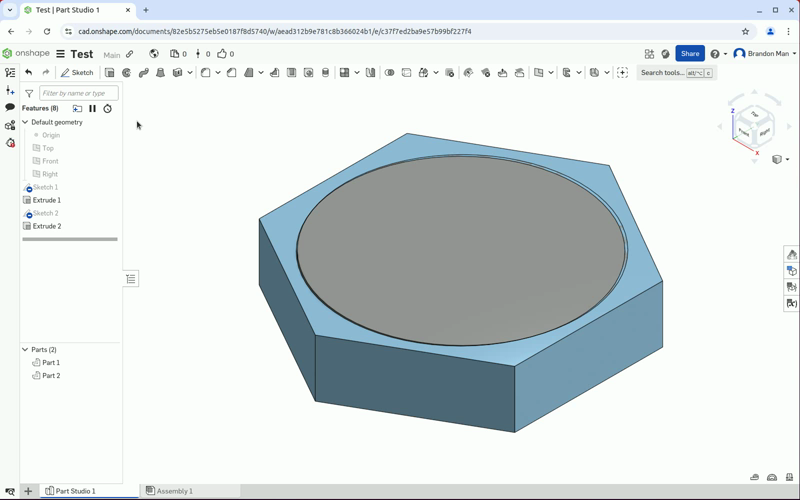
mouse_move(73, 189)
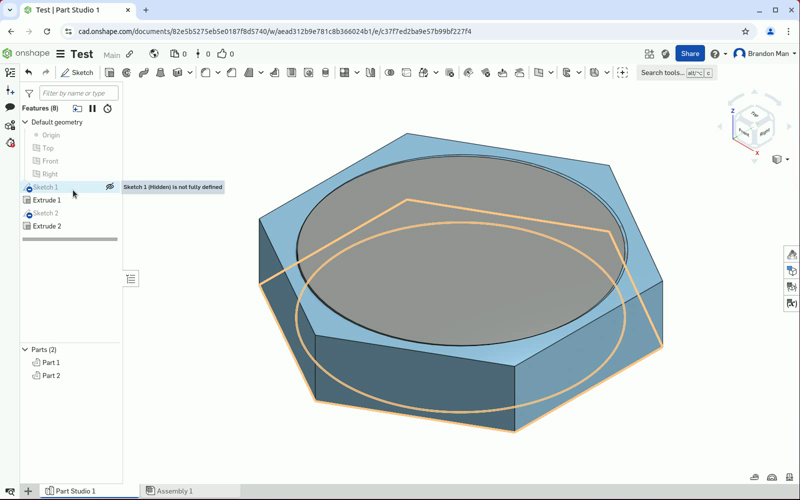
click(73, 189)